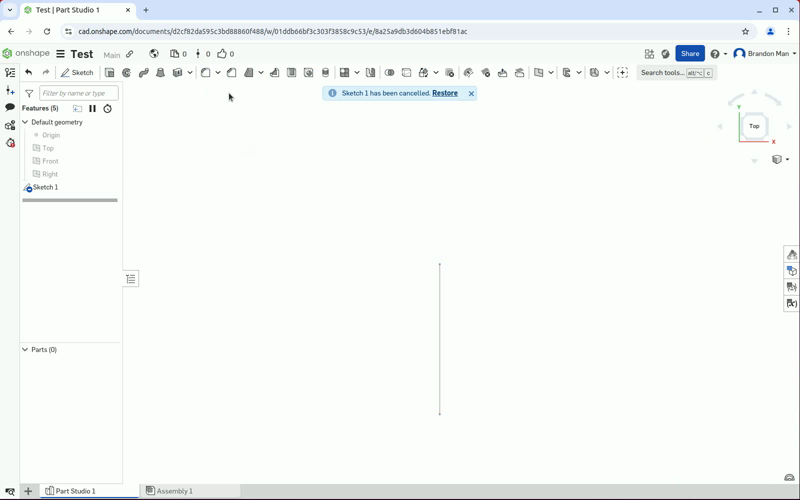
key(shift+h)
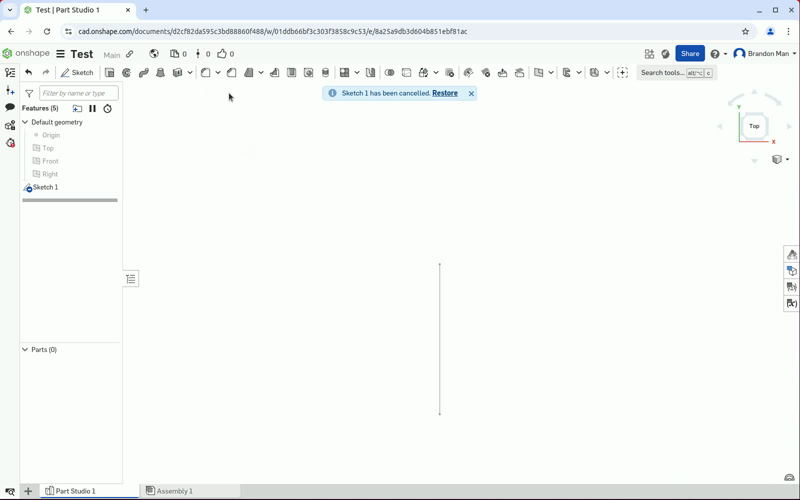
key(shift+s)
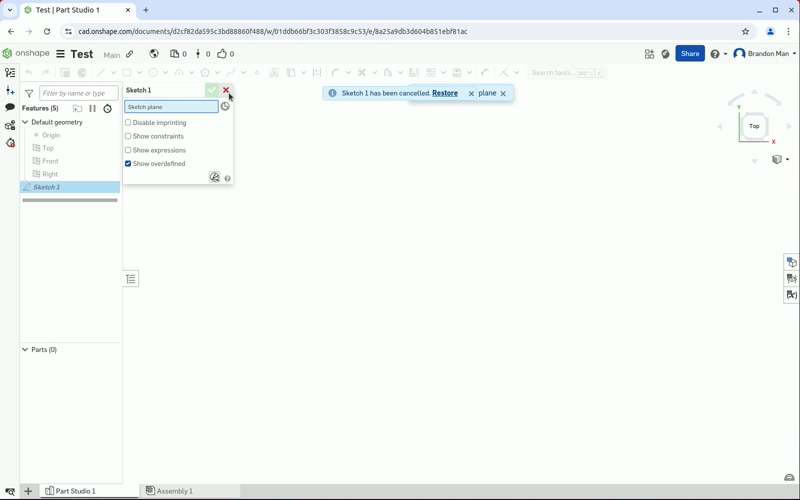
mouse_move(73, 150)
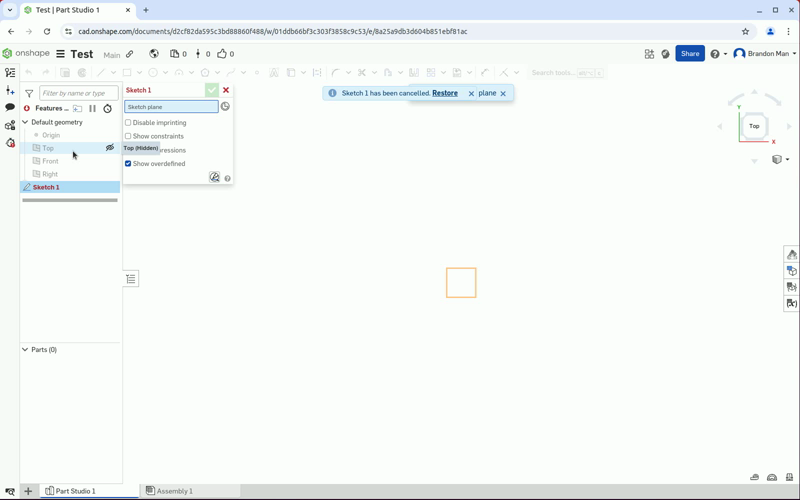
click(73, 150)
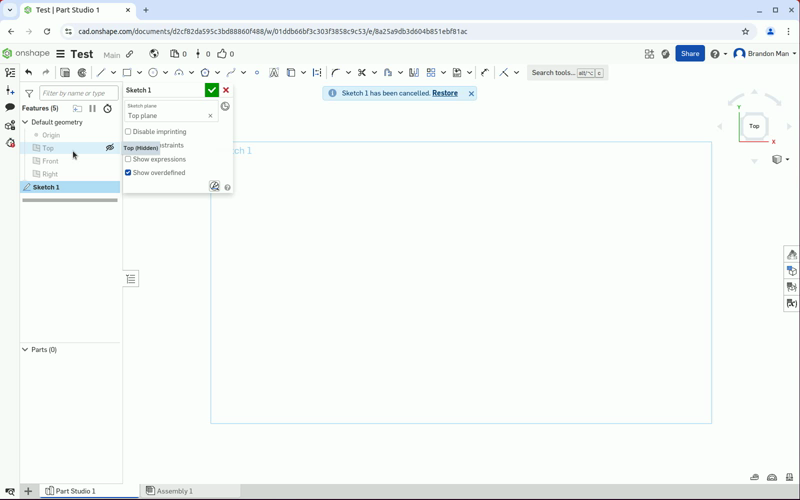
mouse_move(73, 352)
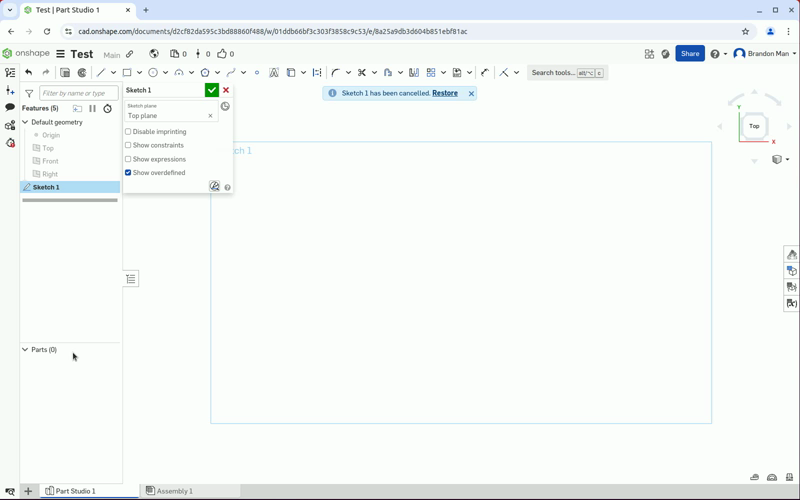
key(y)
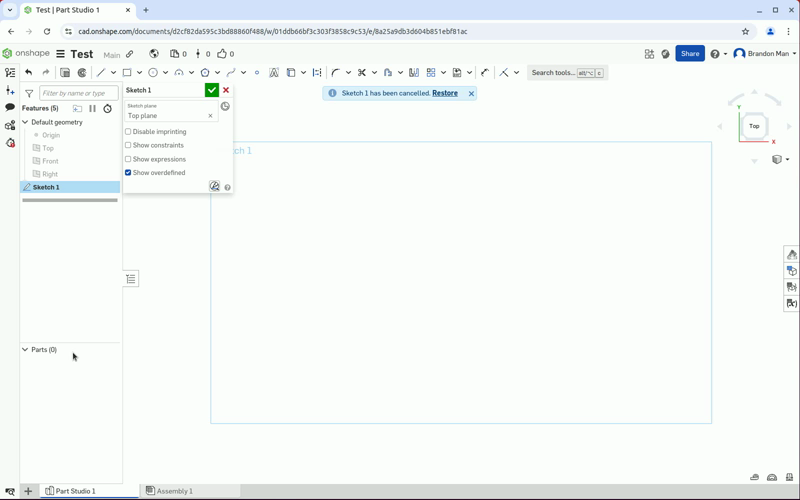
key(c)
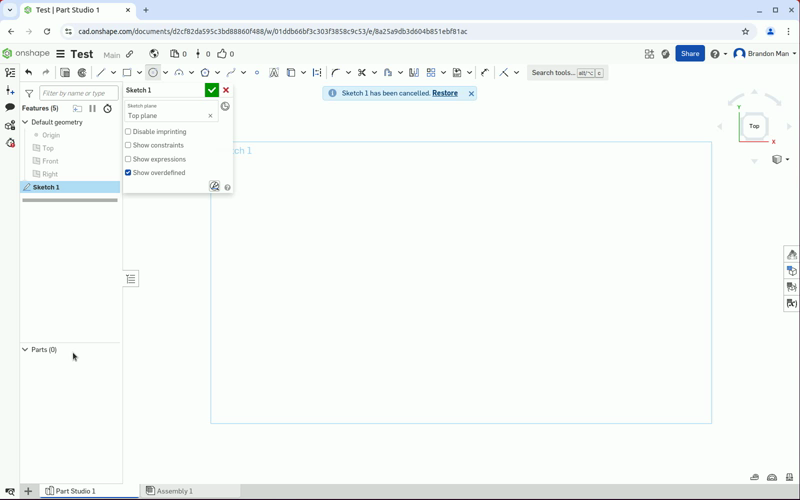
key_down(shift)
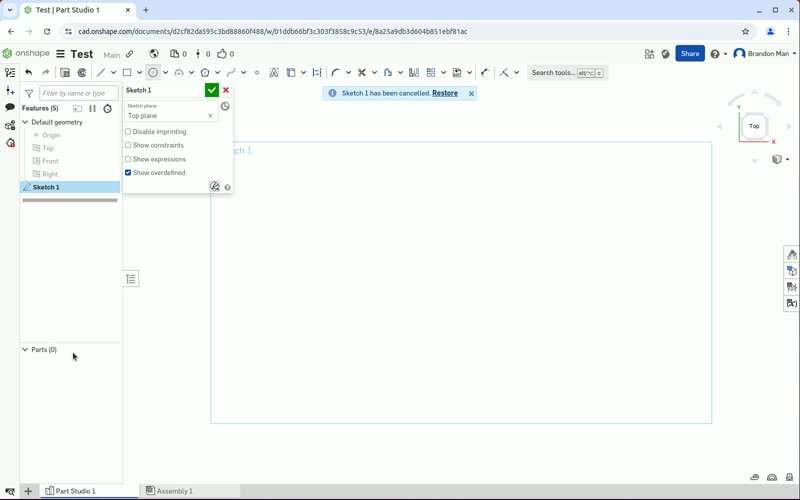
mouse_move(461, 282)
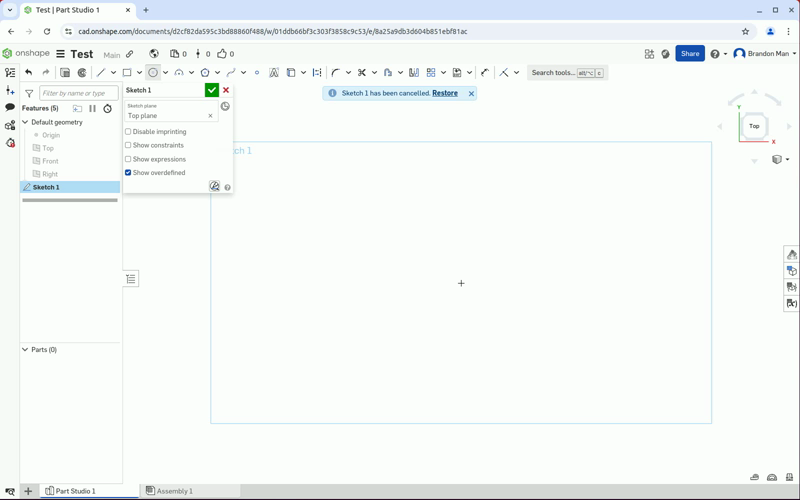
click(461, 282)
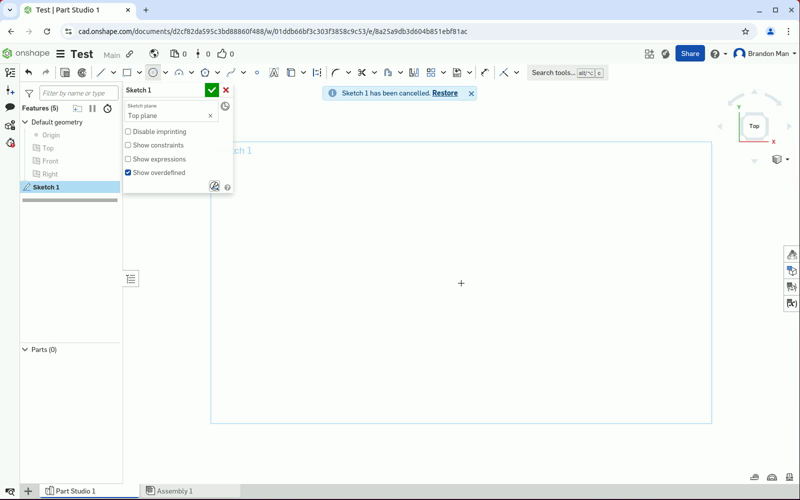
key_up(shift)
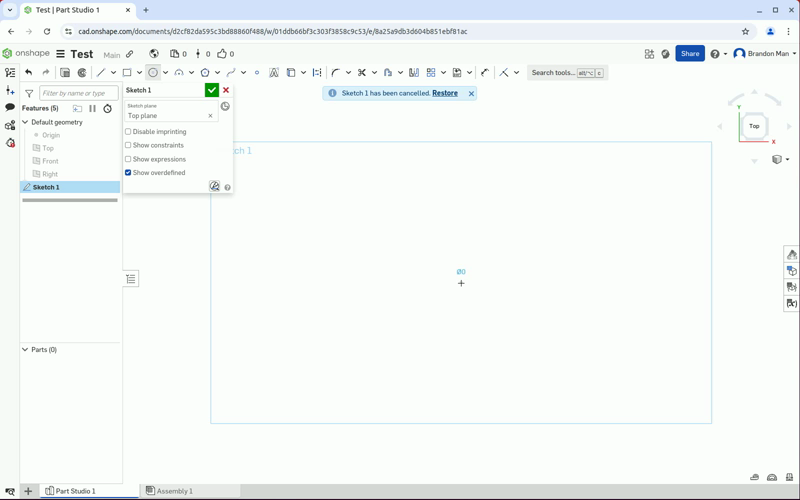
mouse_move(574, 282)
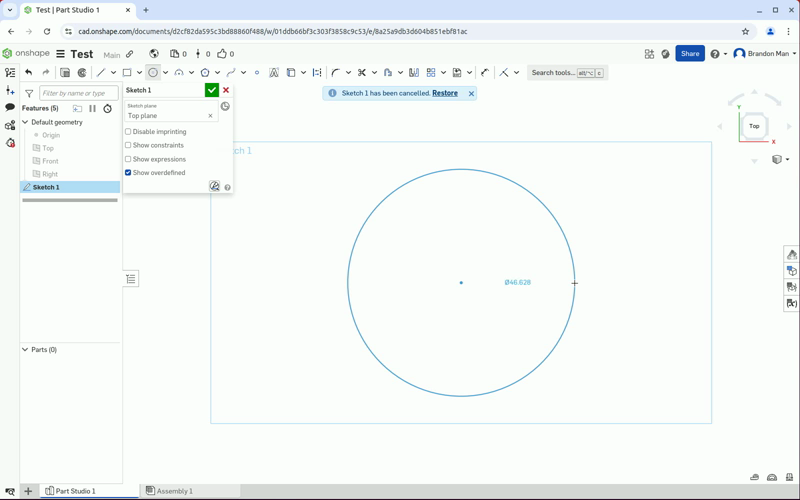
click(574, 282)
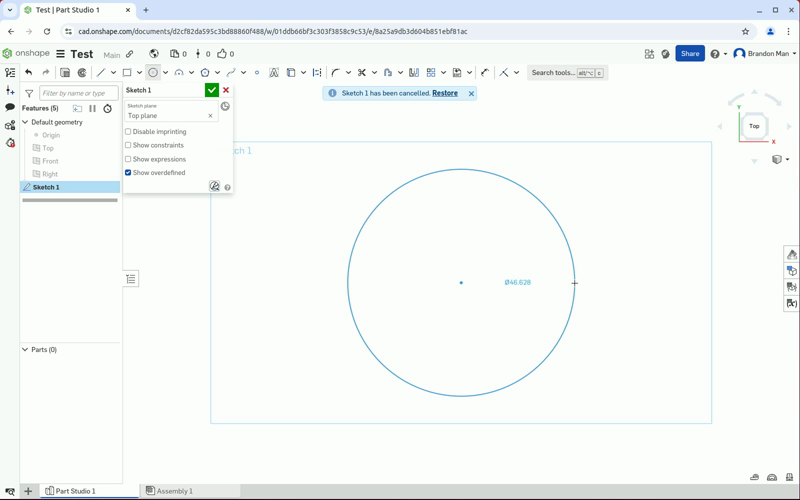
key(esc)
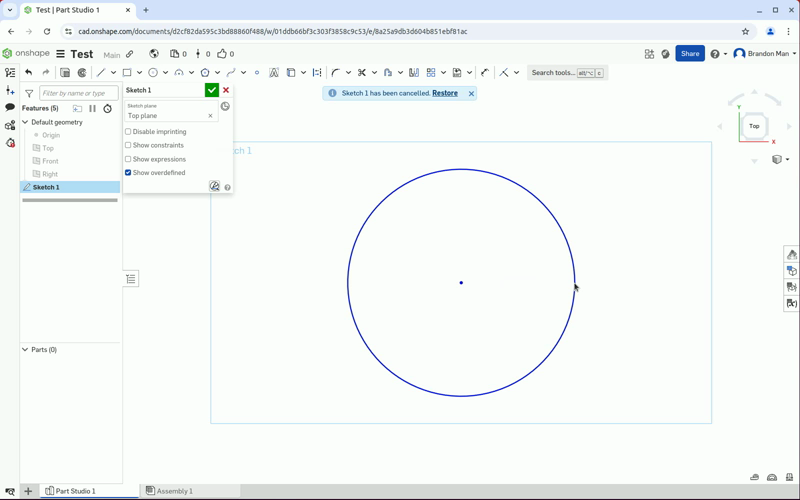
mouse_move(504, 228)
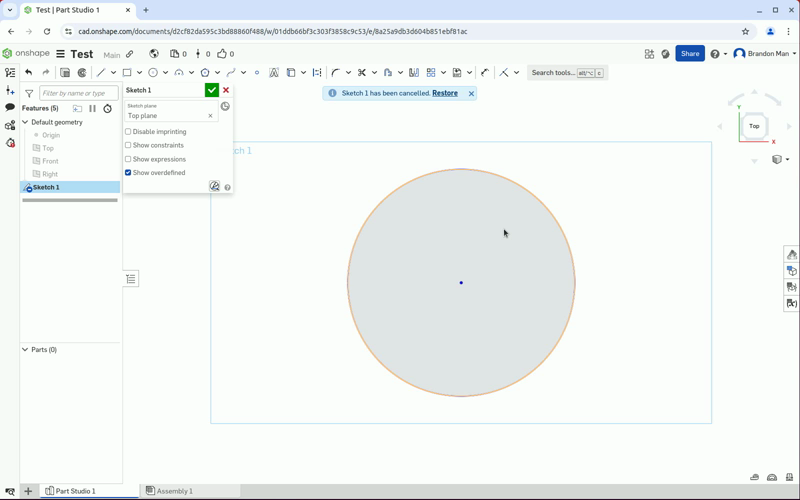
click(504, 228)
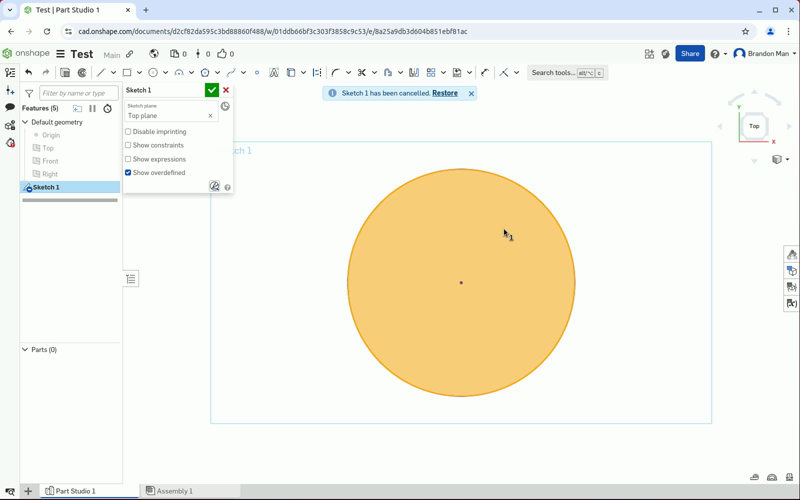
mouse_move(73, 352)
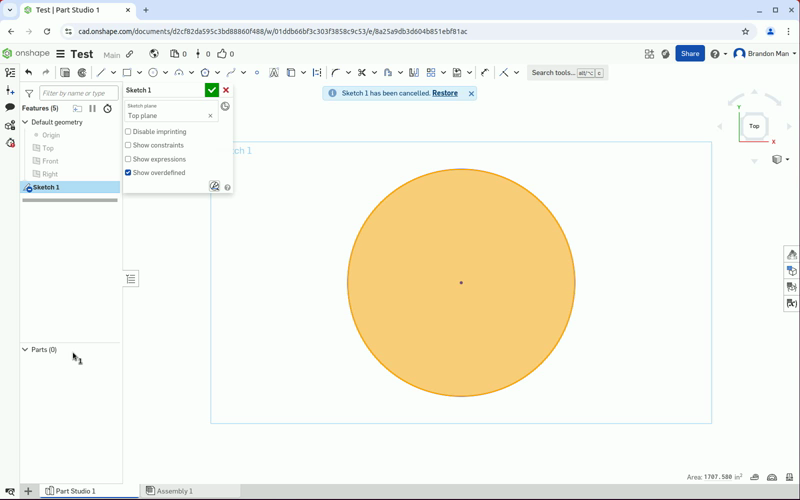
key(shift+y)
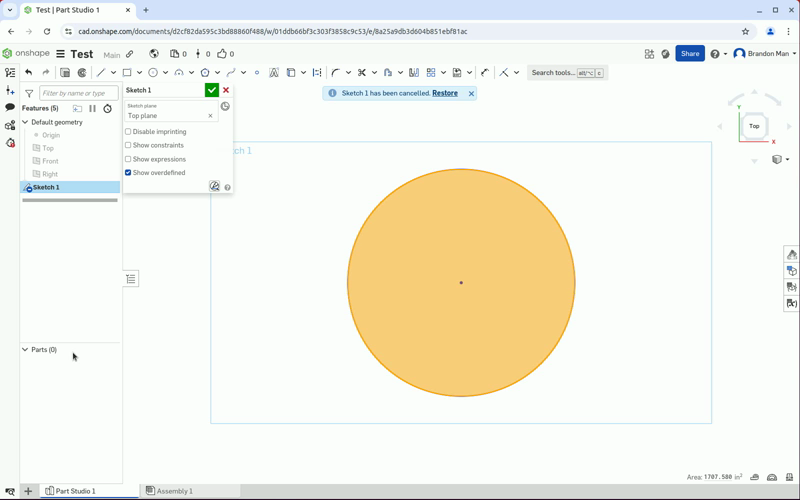
key(shift+e)
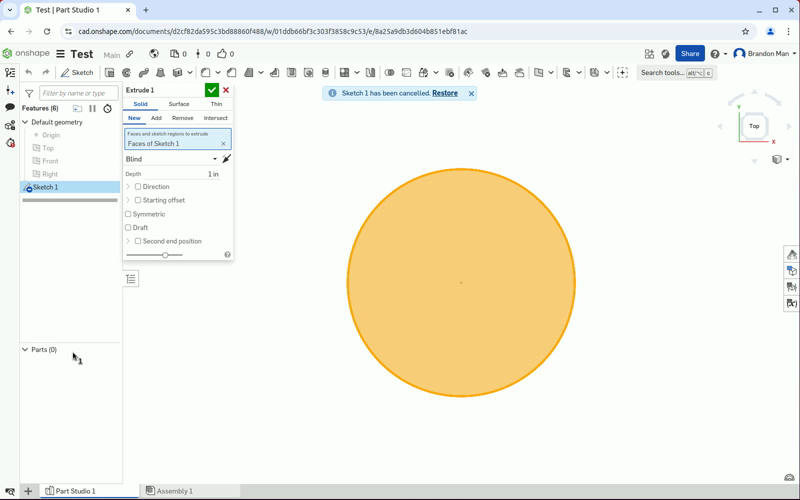
mouse_move(143, 106)
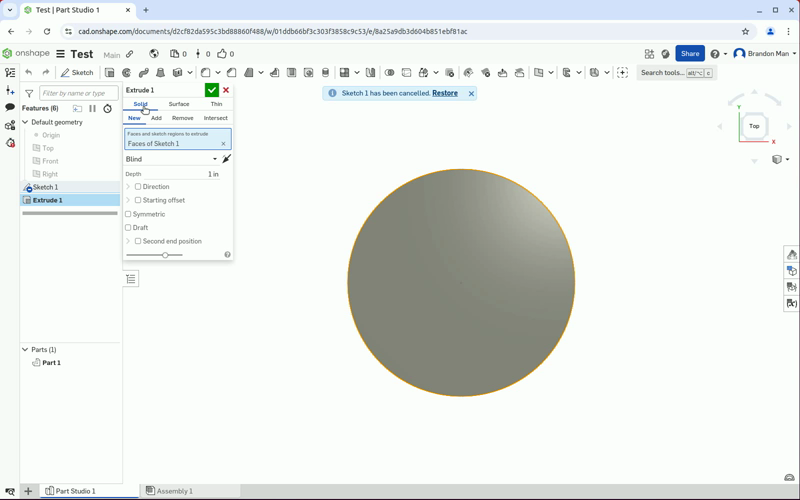
click(143, 106)
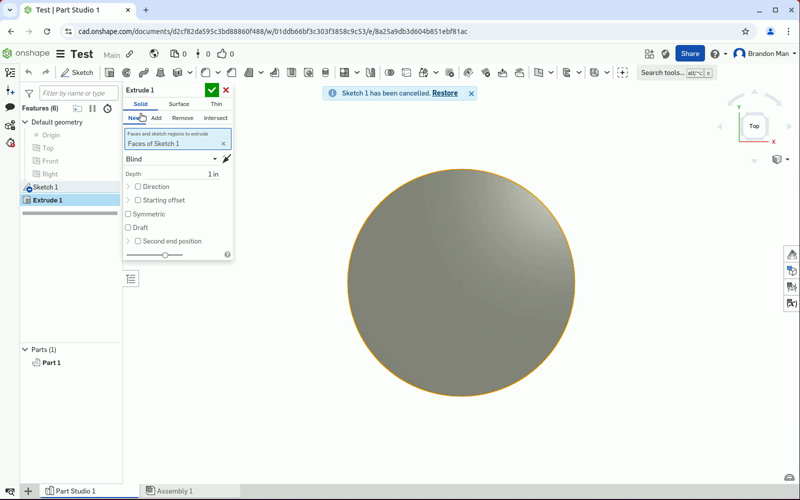
mouse_move(137, 120)
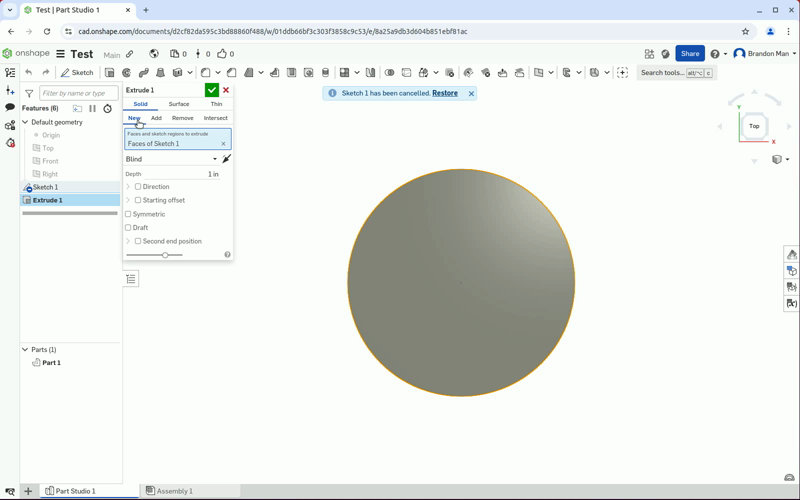
click(137, 120)
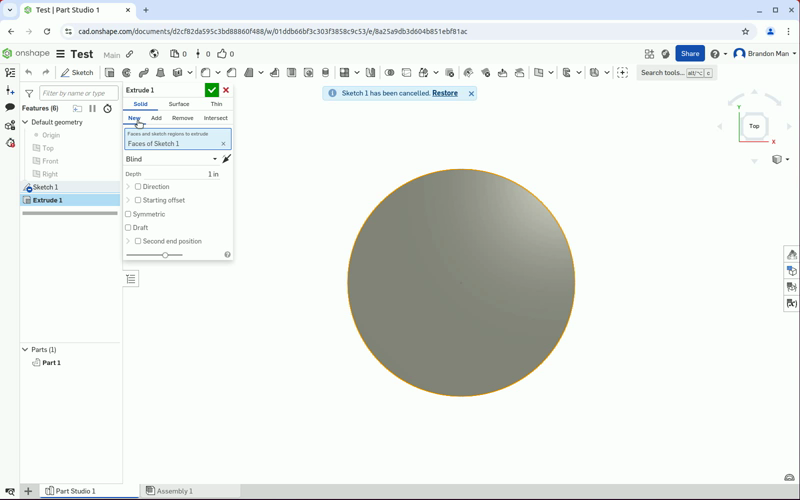
key(tab, 4)
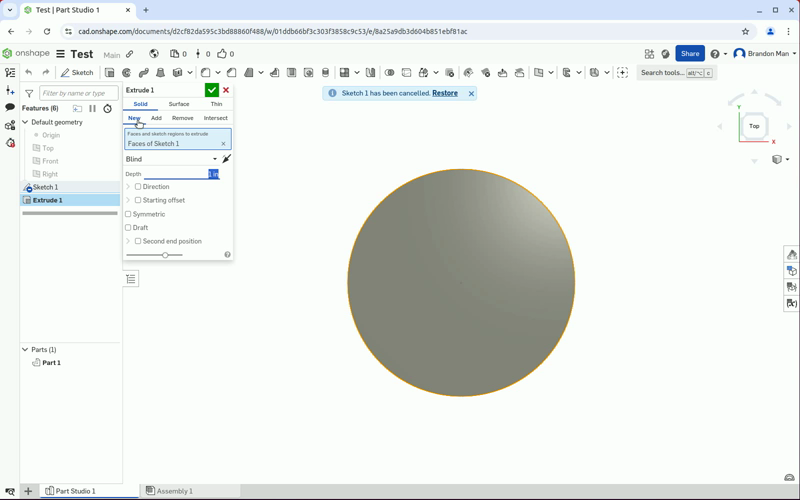
text(9.147)
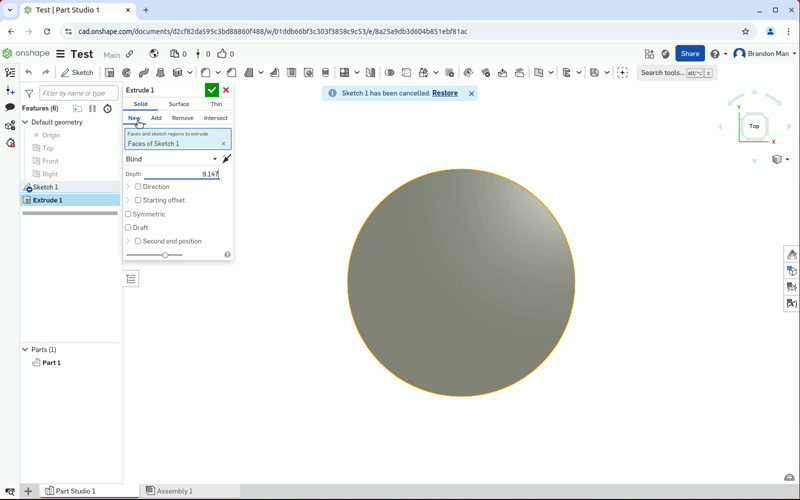
key(enter)
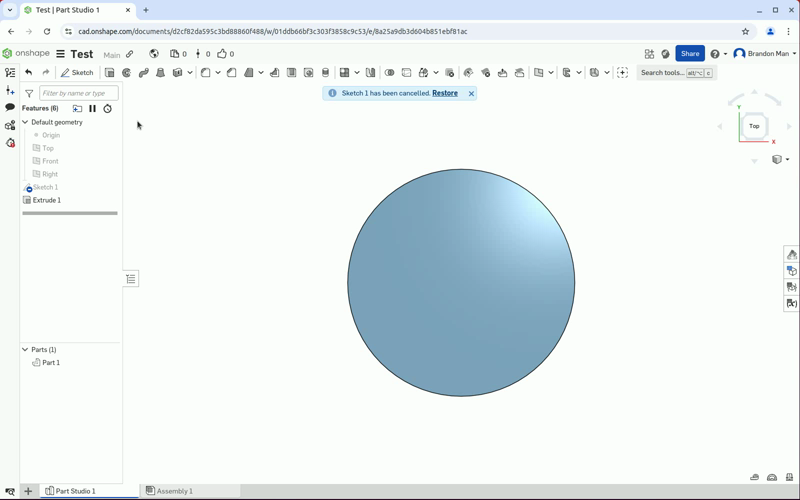
key(shift+h)
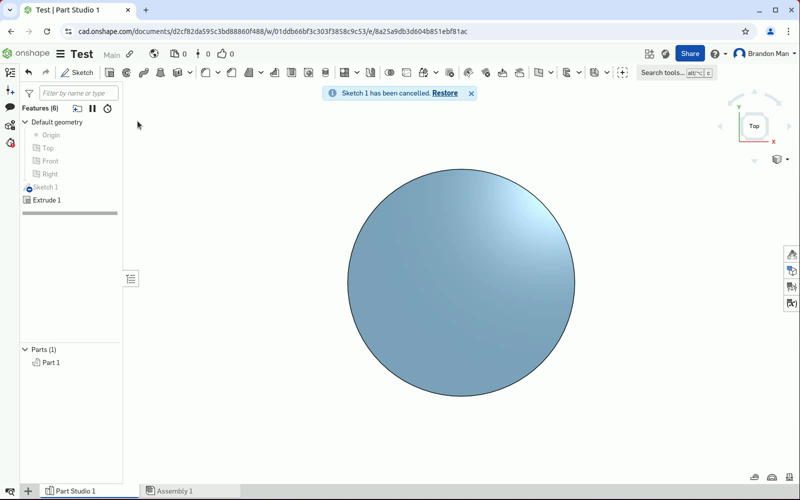
key(shift+h)
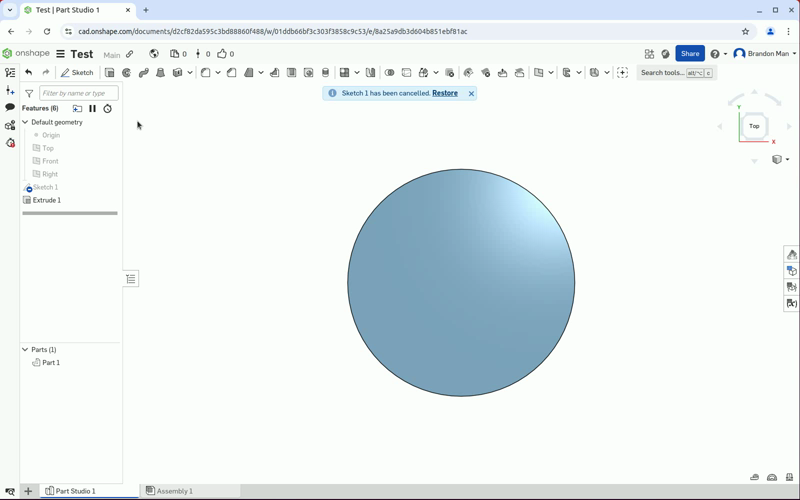
mouse_move(73, 189)
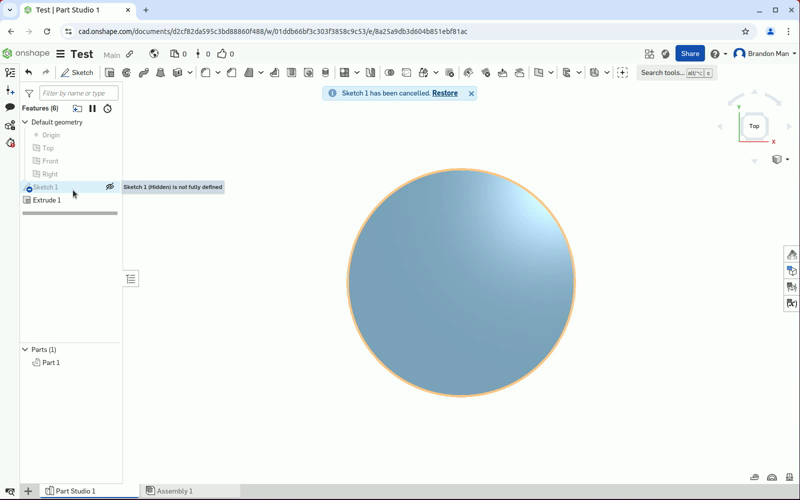
click(73, 189)
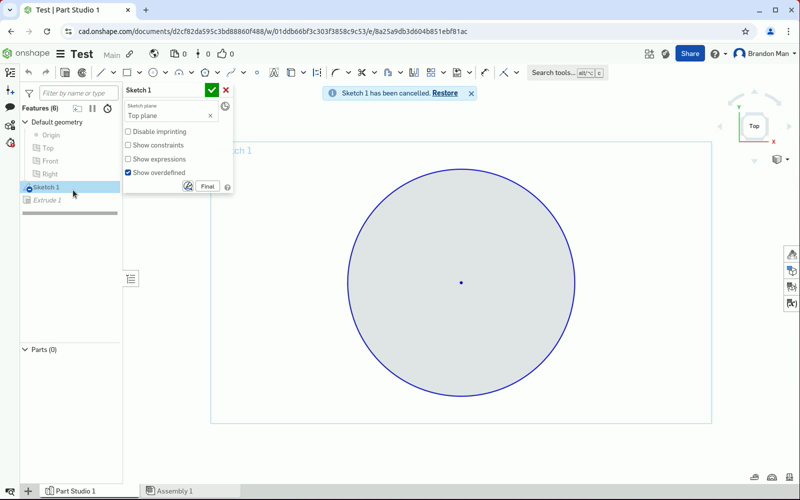
mouse_move(229, 92)
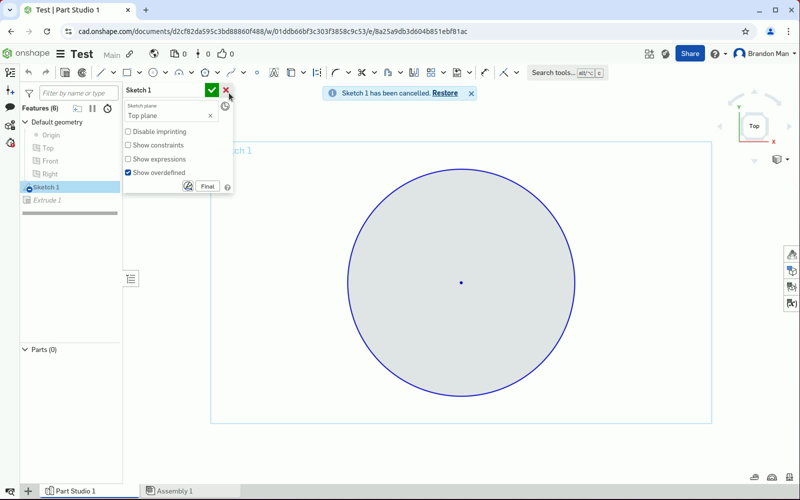
click(229, 92)
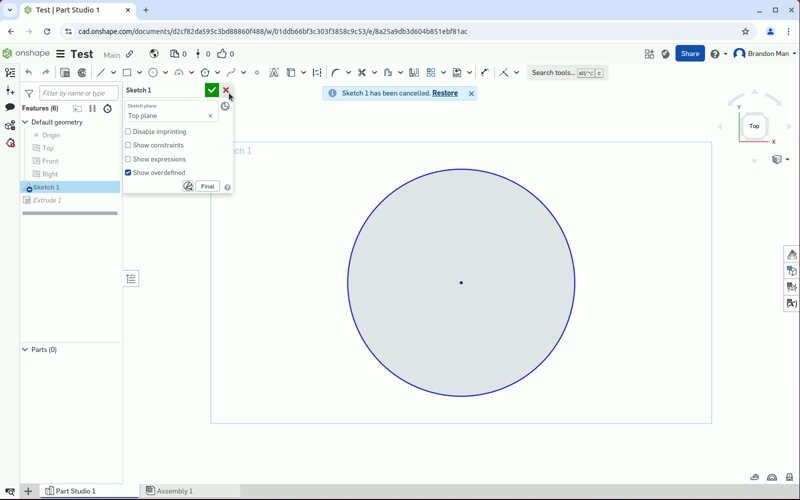
key(shift+s)
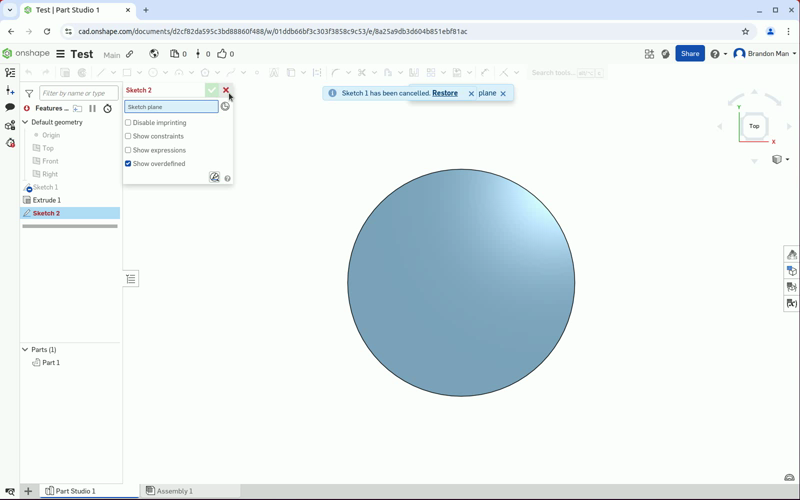
mouse_move(73, 150)
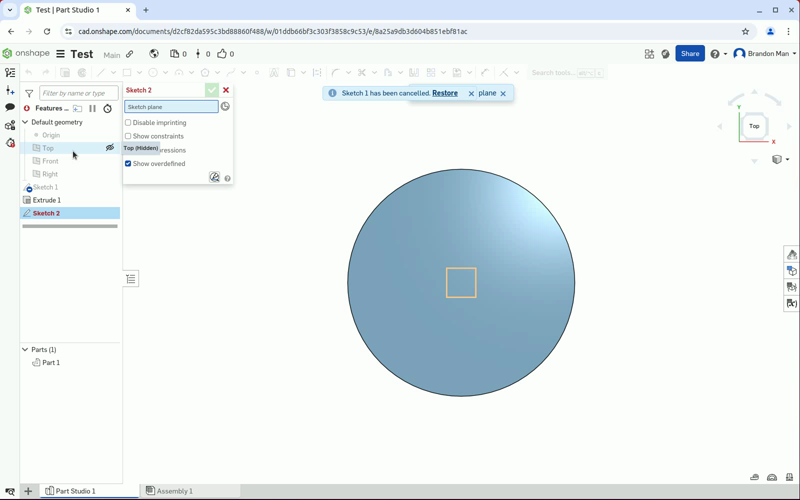
click(73, 150)
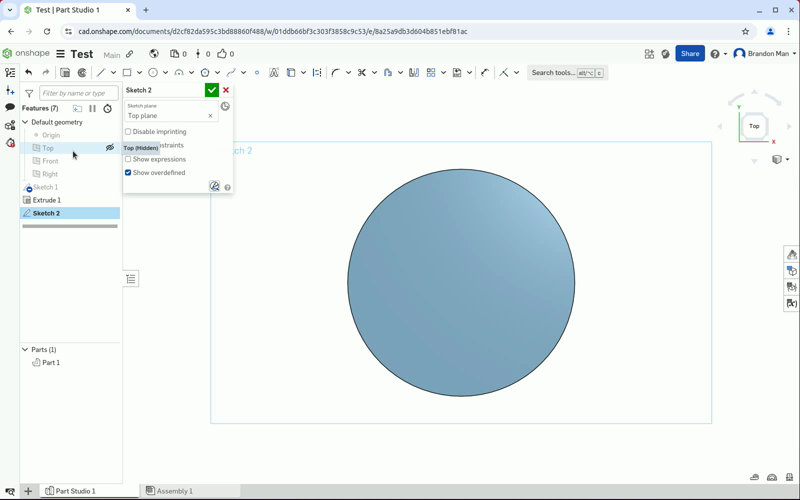
mouse_move(73, 352)
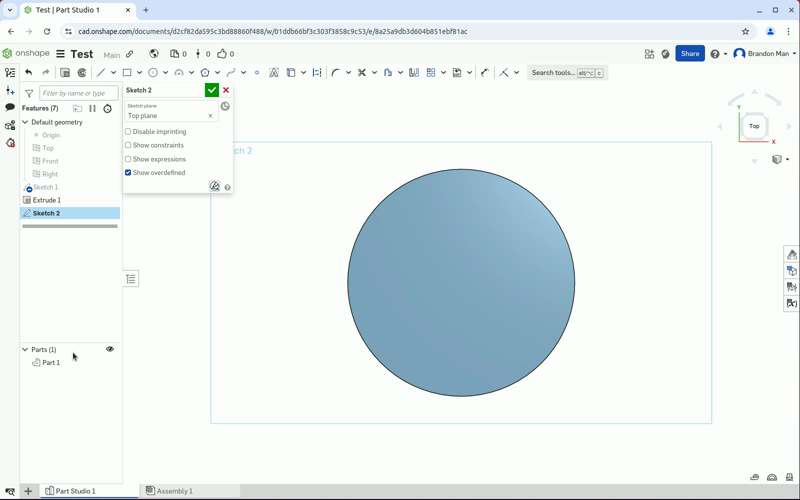
key(y)
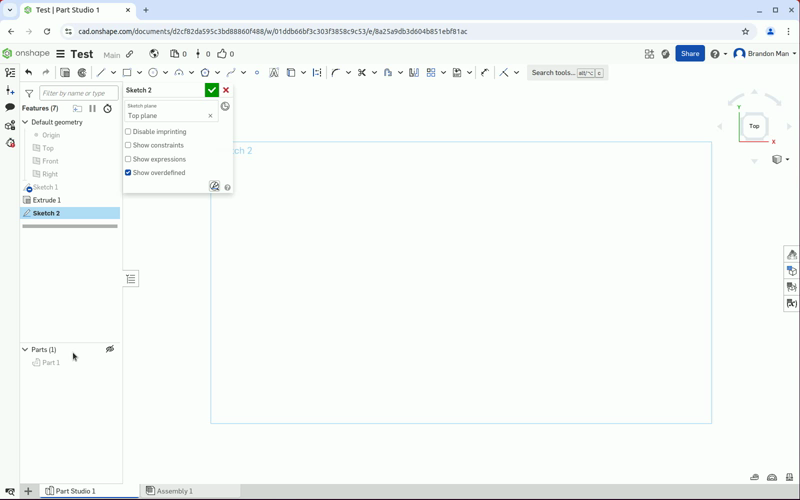
key(c)
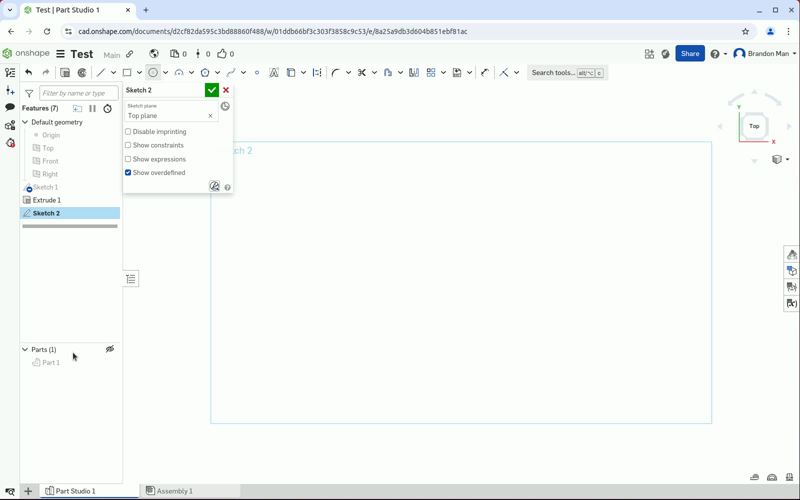
key_down(shift)
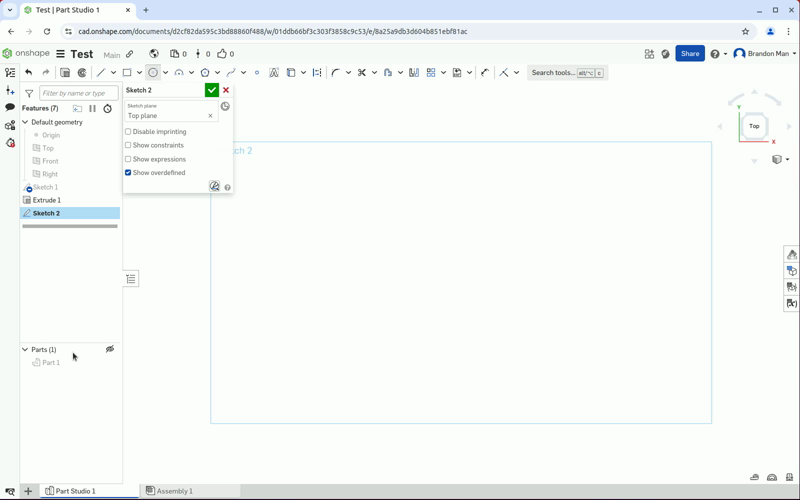
mouse_move(461, 282)
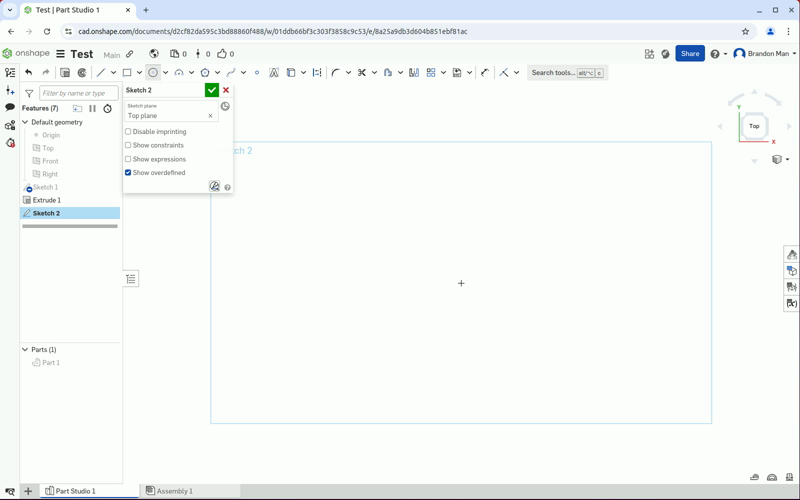
click(461, 282)
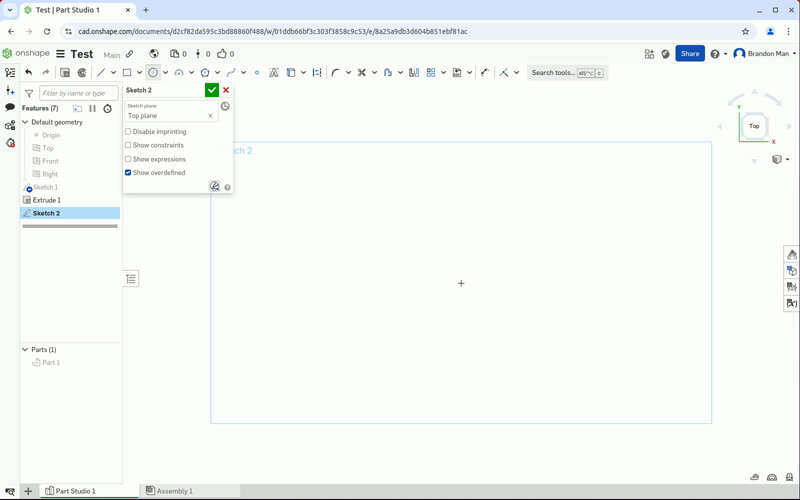
key_up(shift)
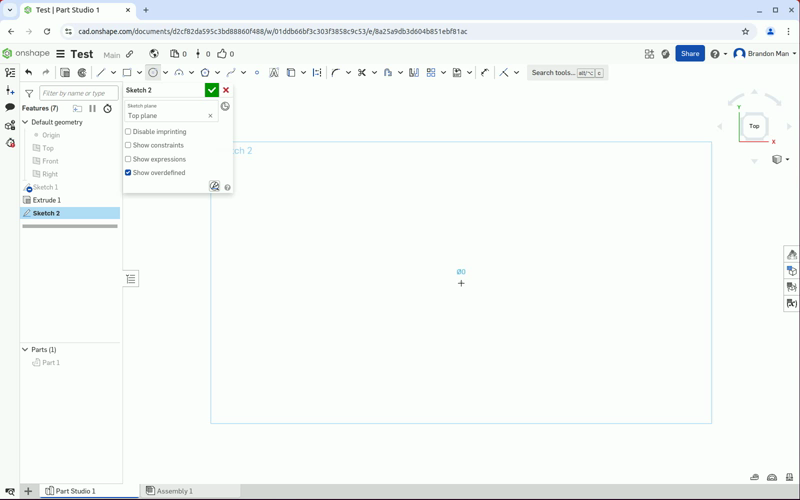
mouse_move(461, 282)
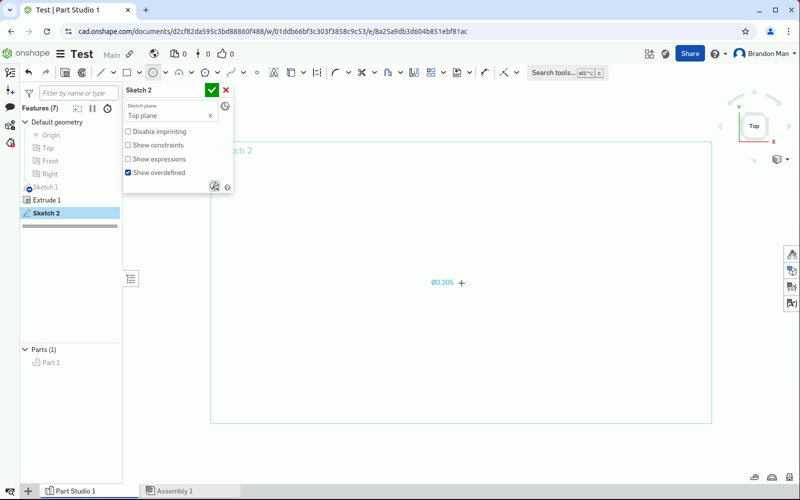
scroll(6)
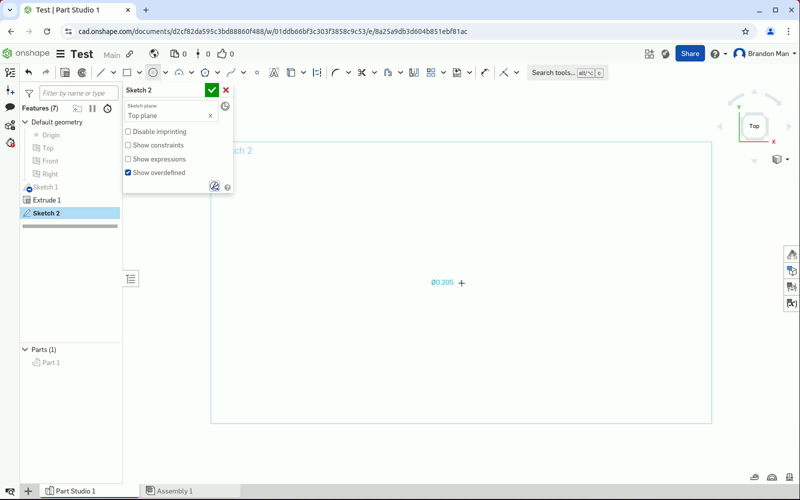
scroll(6)
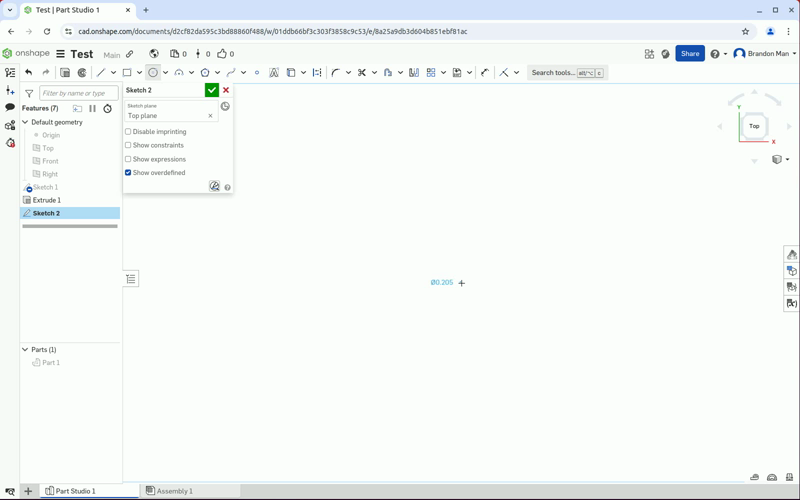
scroll(6)
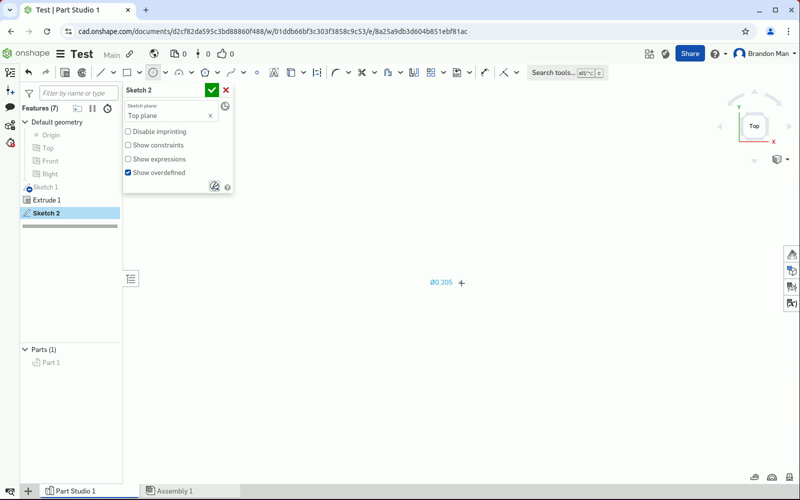
scroll(6)
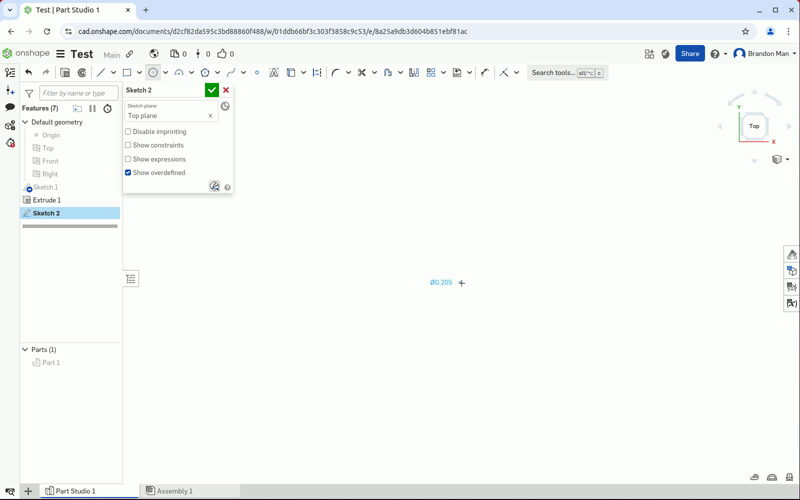
scroll(6)
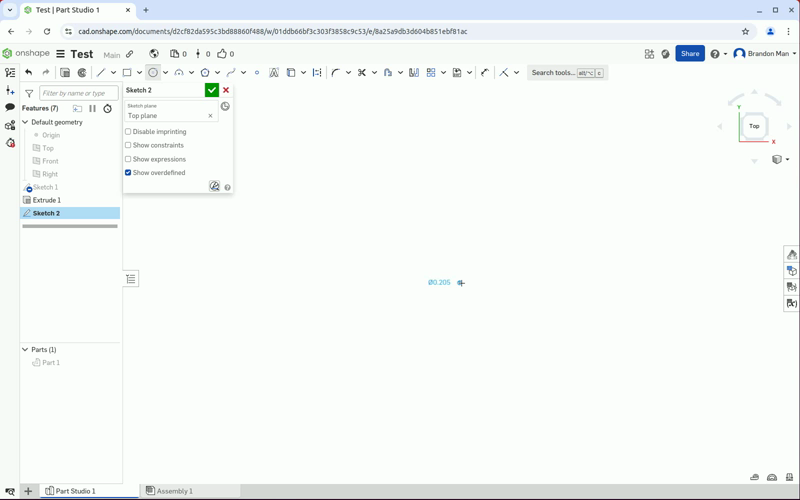
scroll(6)
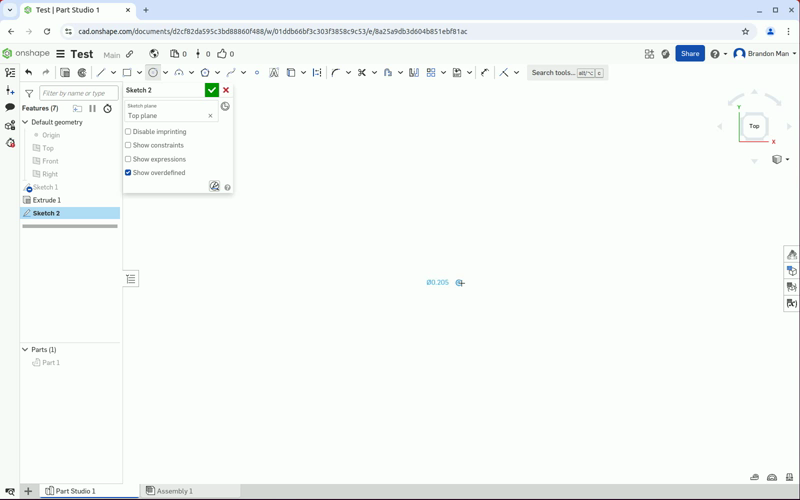
scroll(6)
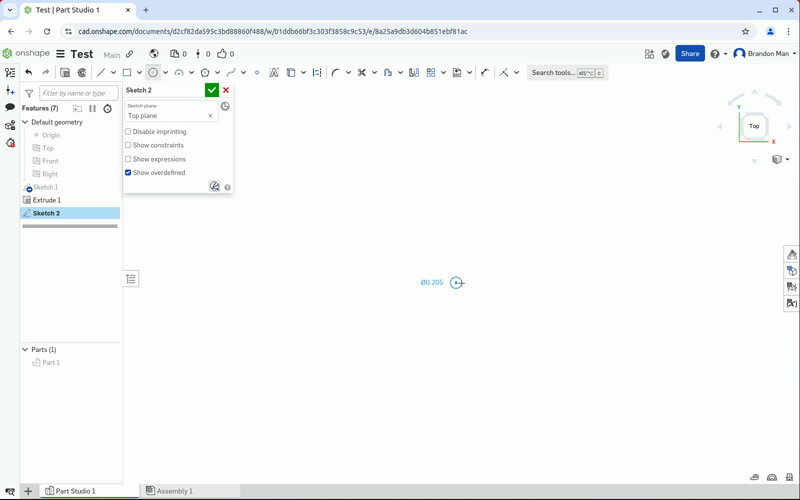
click(461, 282)
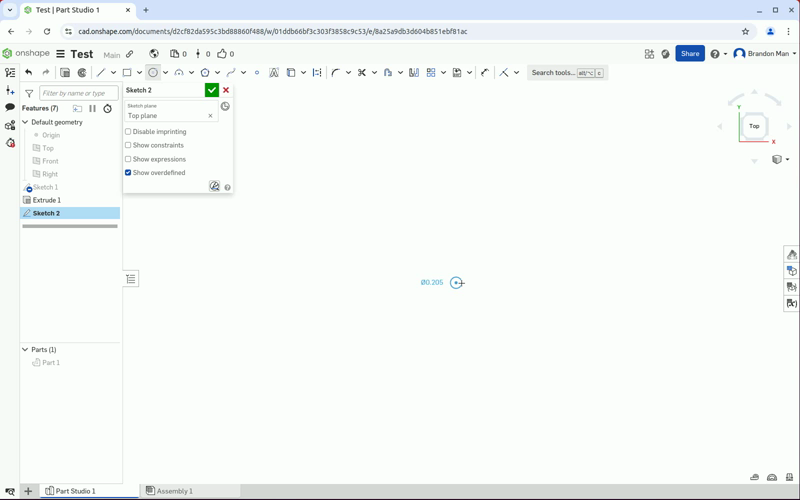
scroll(-6)
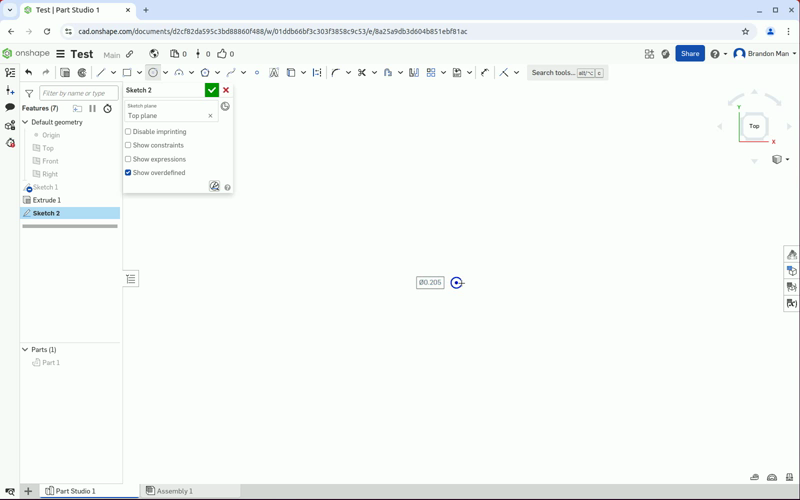
scroll(-6)
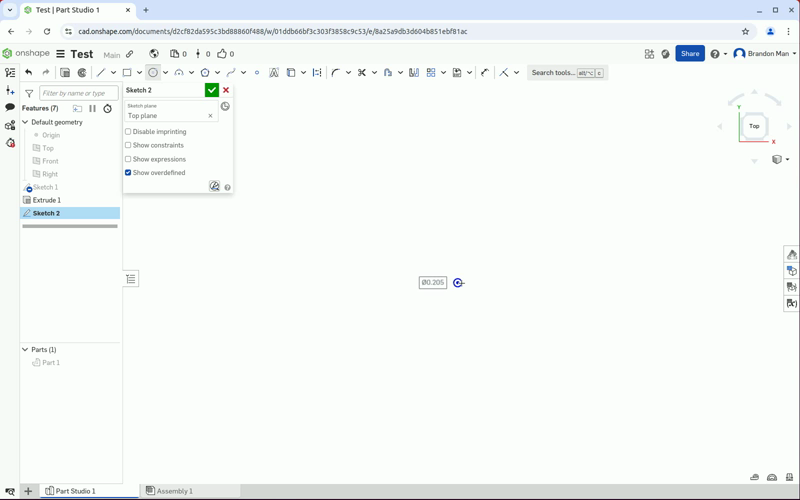
scroll(-6)
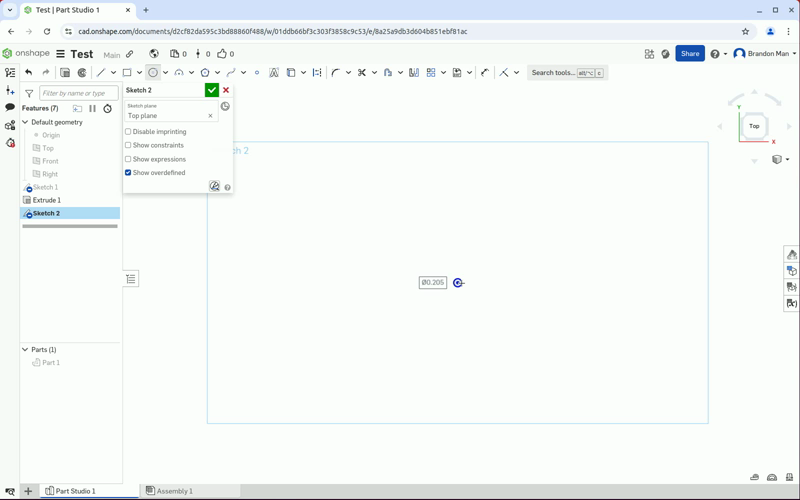
scroll(-6)
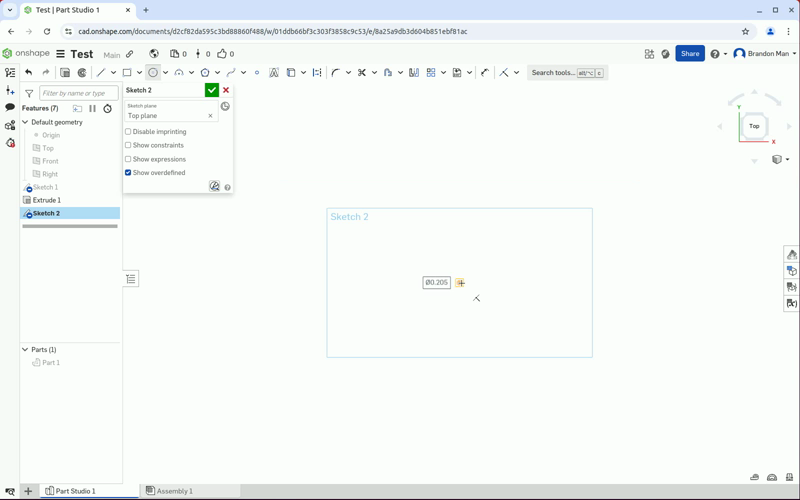
scroll(-6)
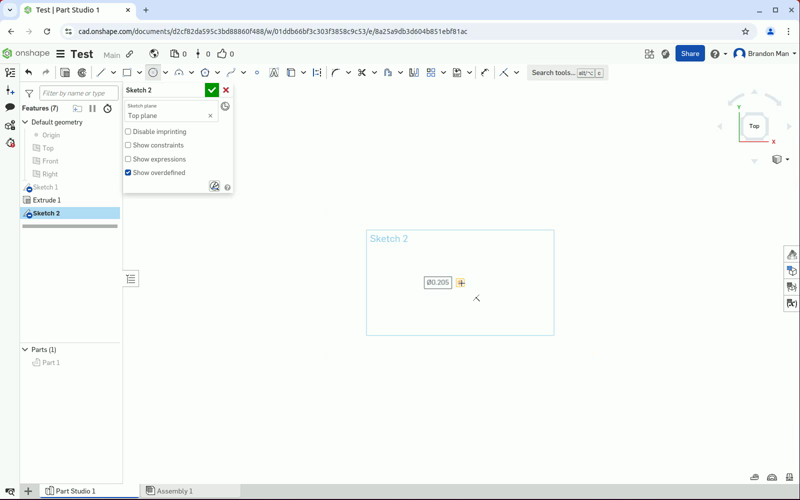
scroll(-6)
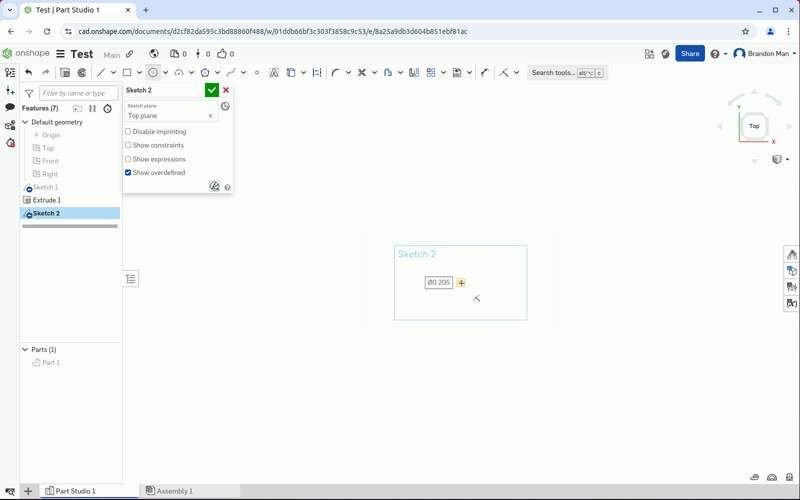
scroll(-6)
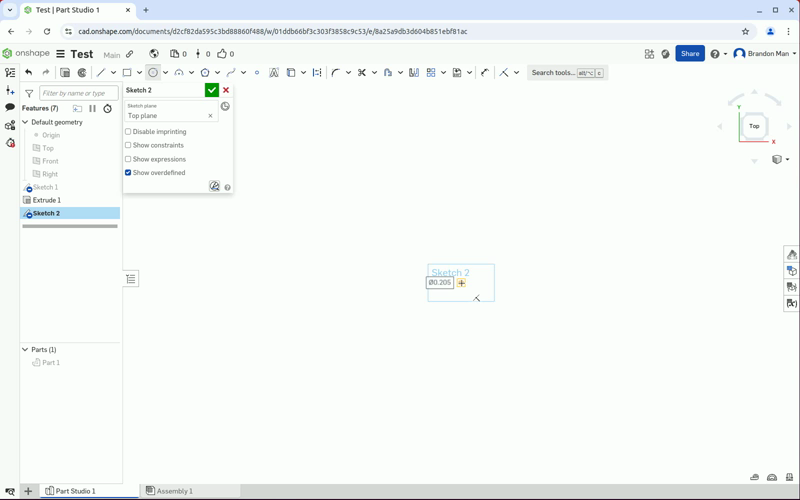
key(esc)
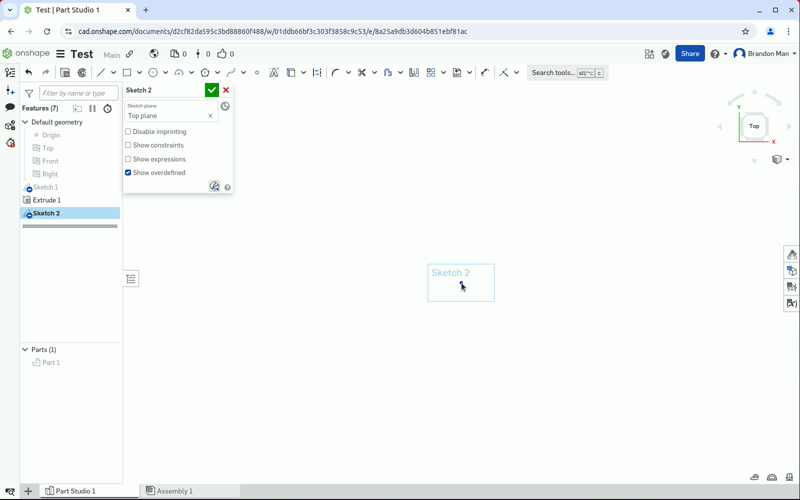
mouse_move(461, 282)
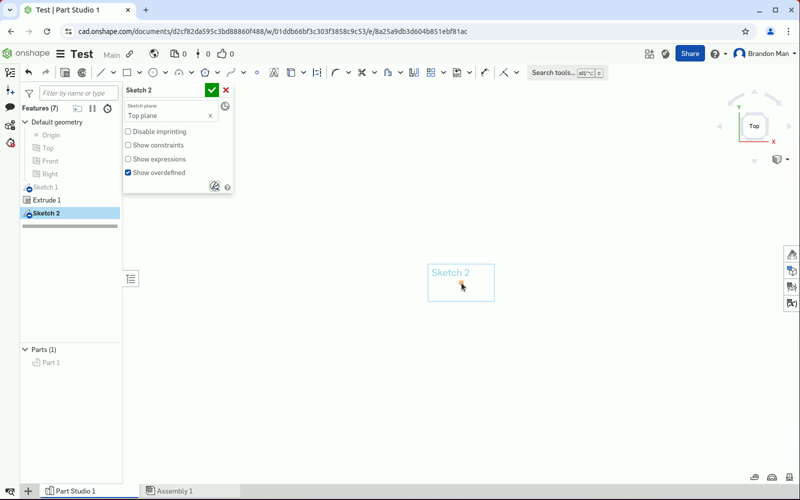
scroll(6)
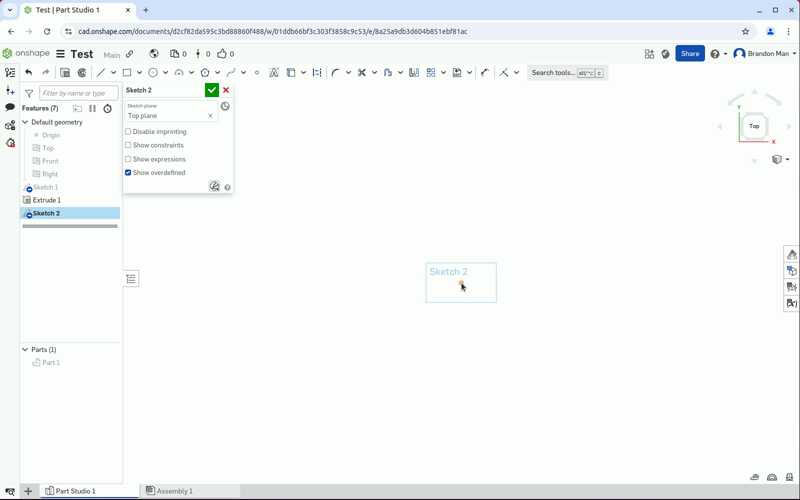
scroll(6)
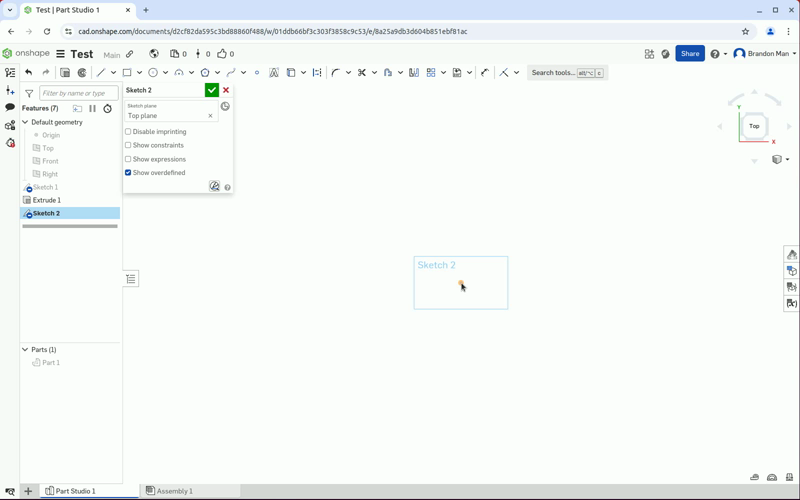
scroll(6)
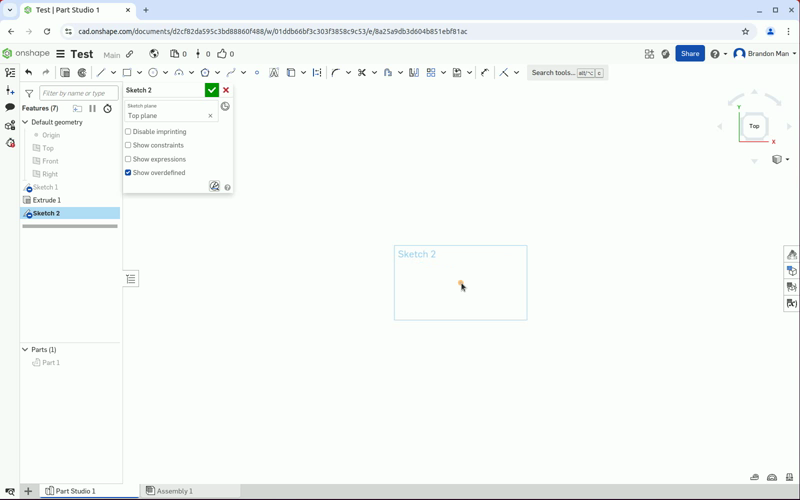
scroll(6)
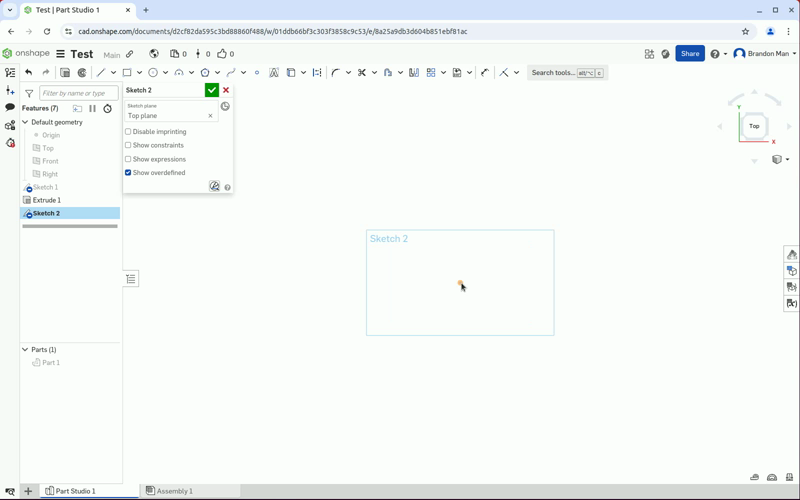
scroll(6)
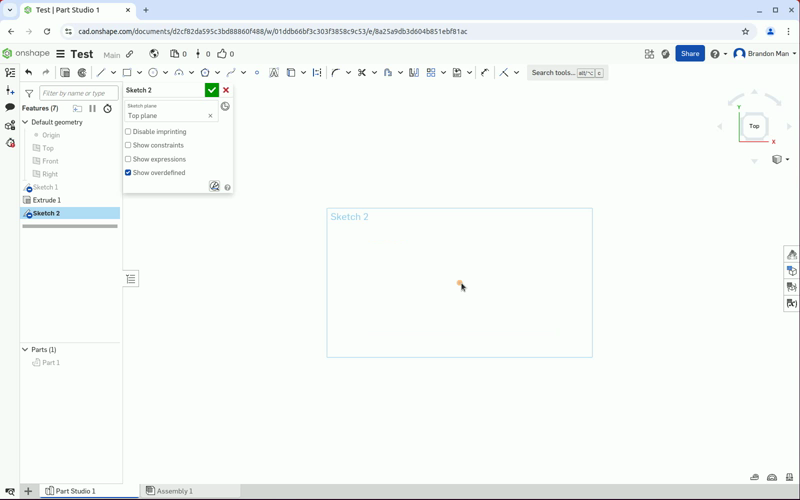
scroll(6)
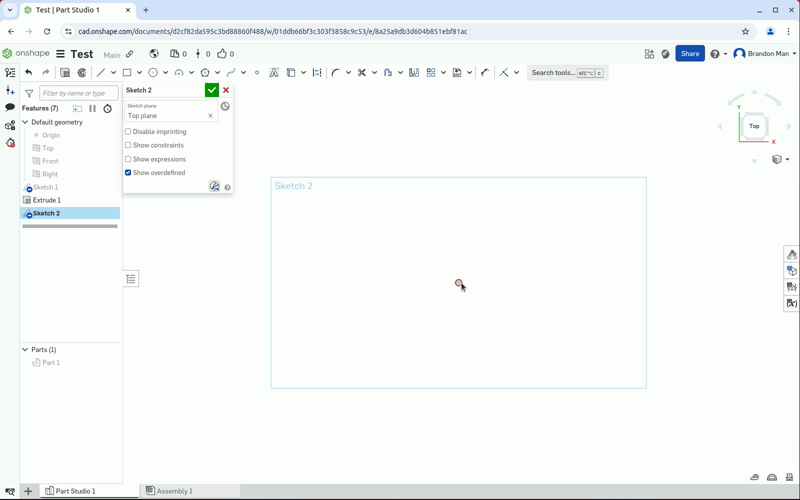
scroll(6)
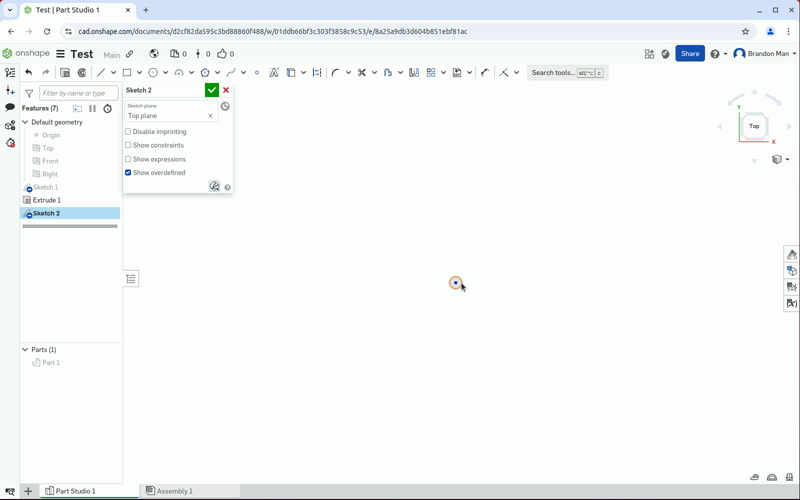
click(461, 282)
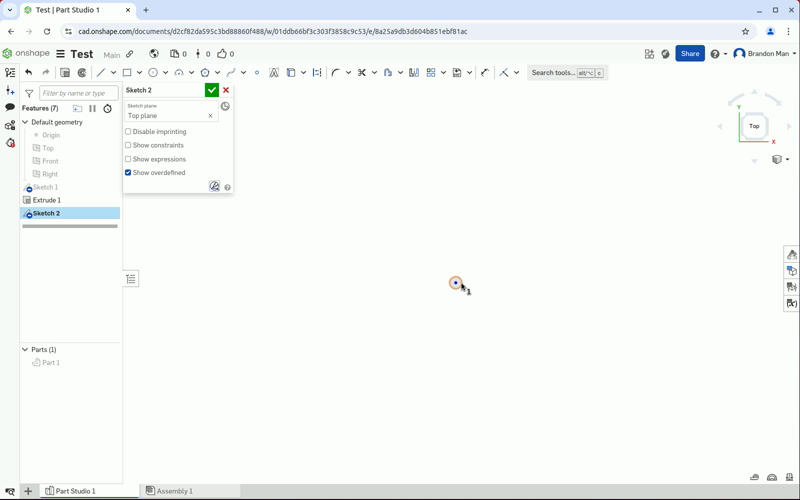
scroll(-6)
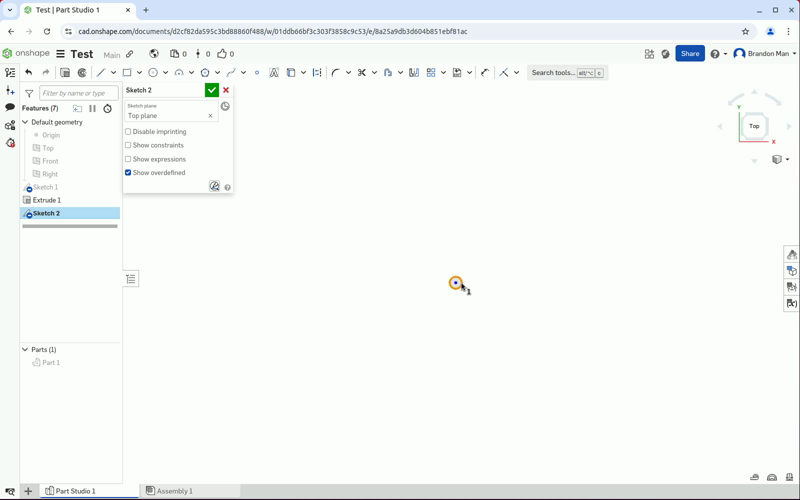
scroll(-6)
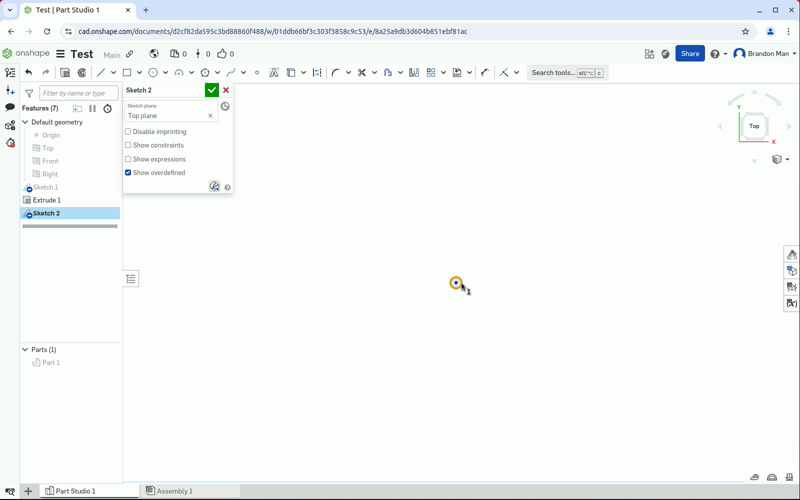
scroll(-6)
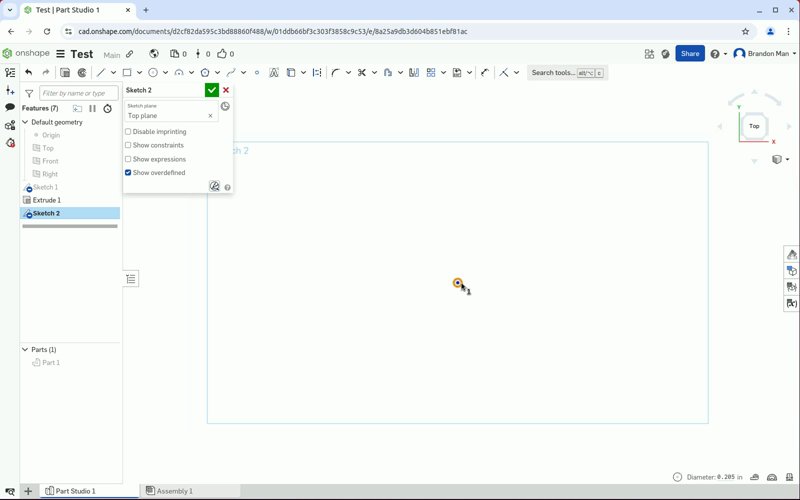
scroll(-6)
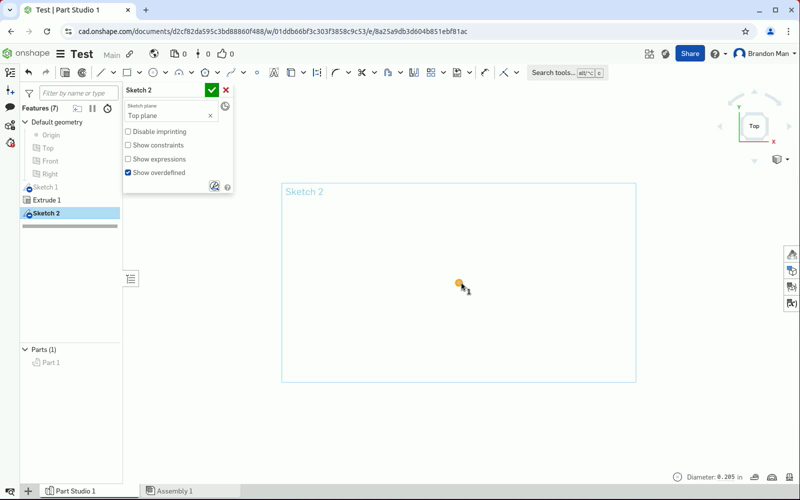
scroll(-6)
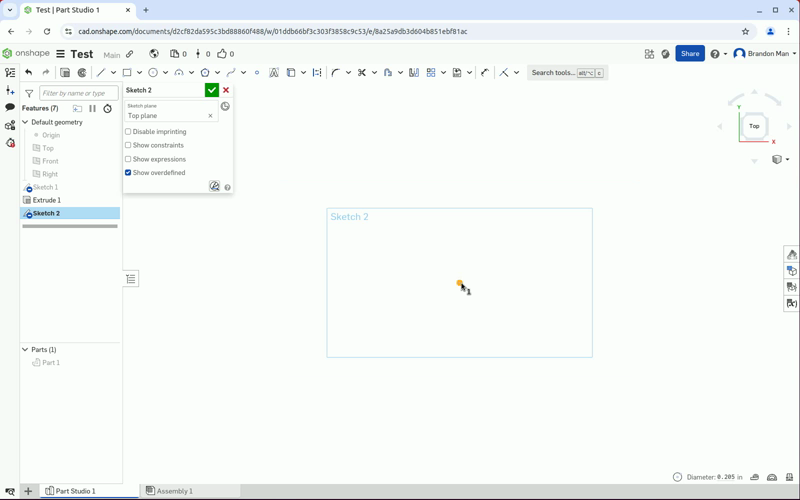
scroll(-6)
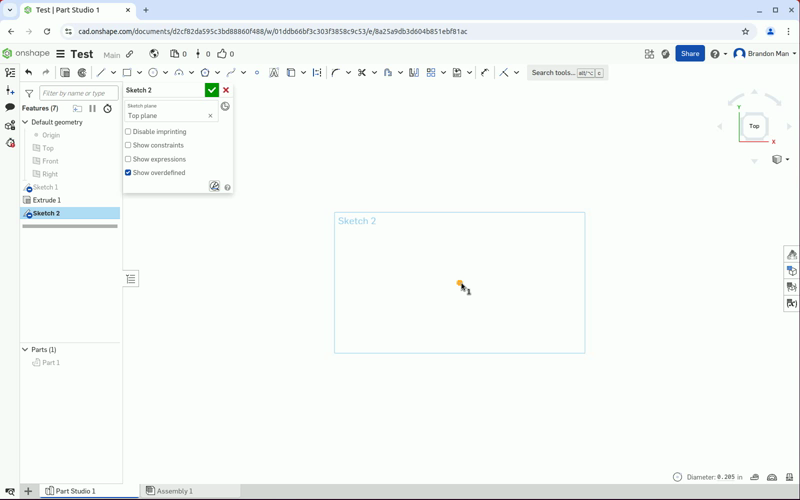
scroll(-6)
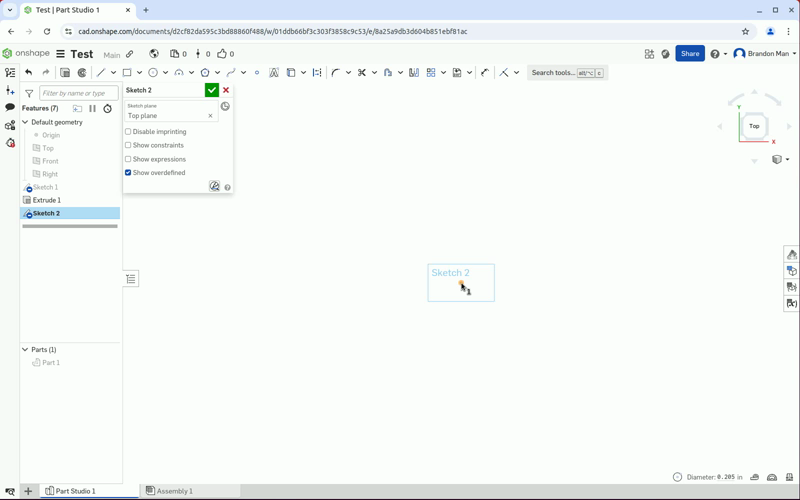
mouse_move(73, 352)
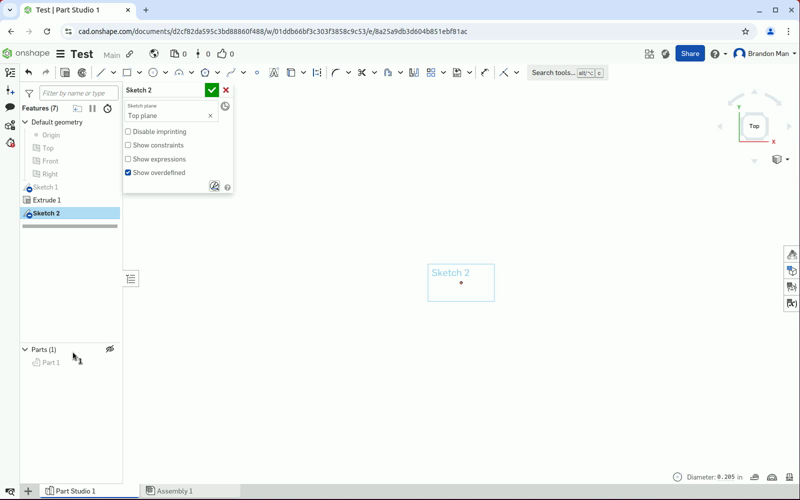
key(shift+y)
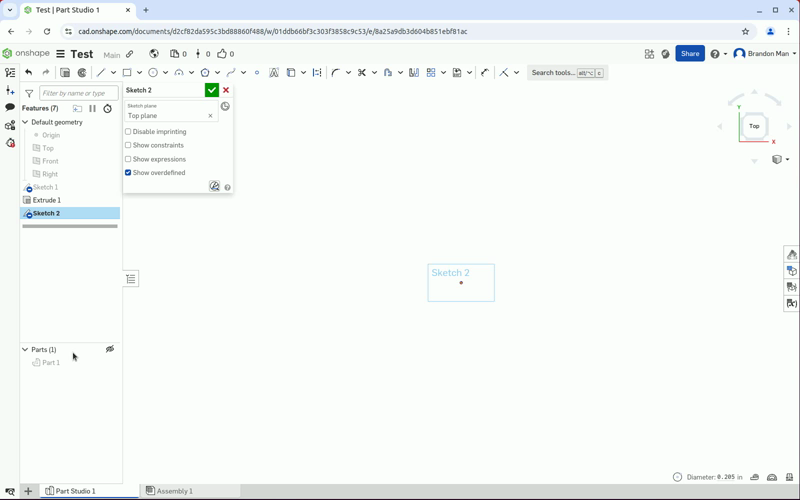
key(shift+e)
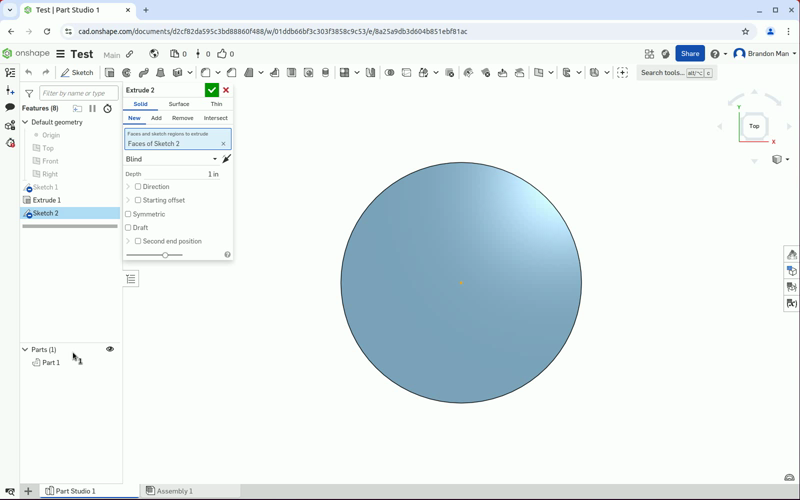
mouse_move(143, 106)
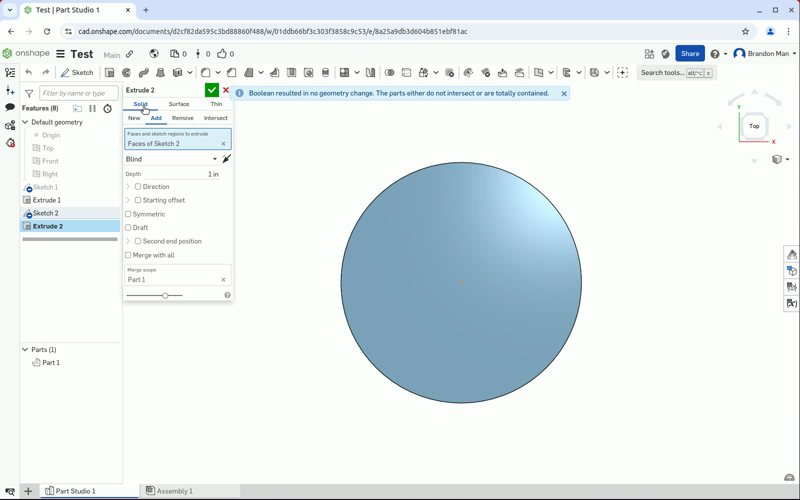
click(143, 106)
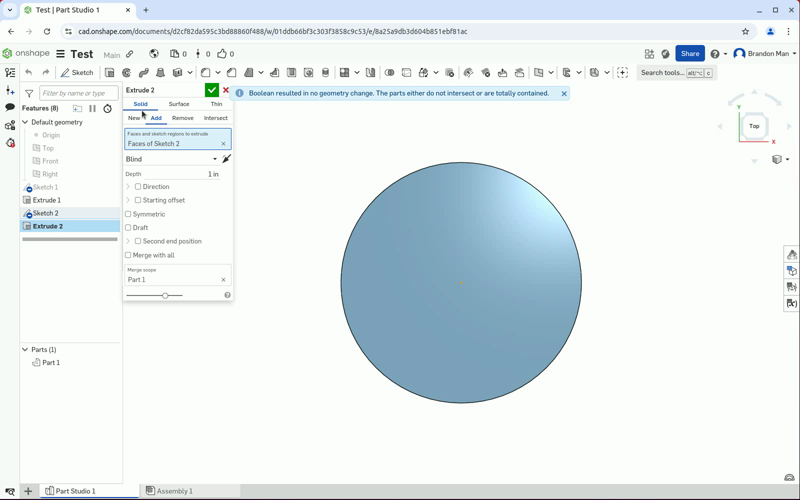
mouse_move(137, 120)
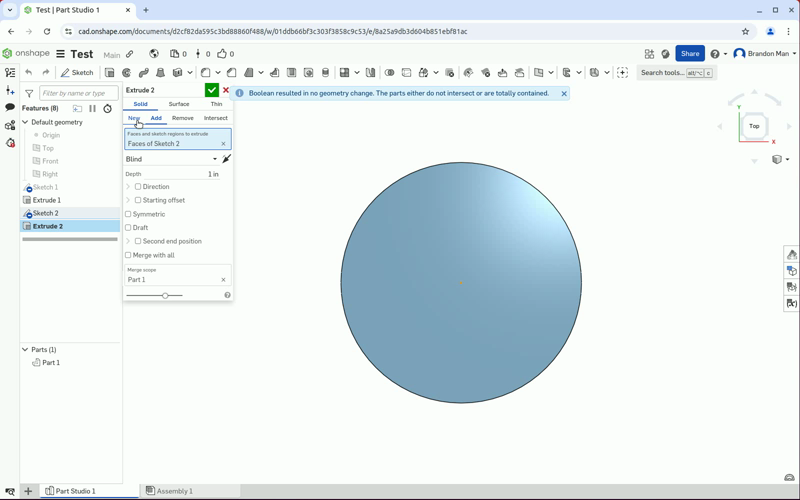
click(137, 120)
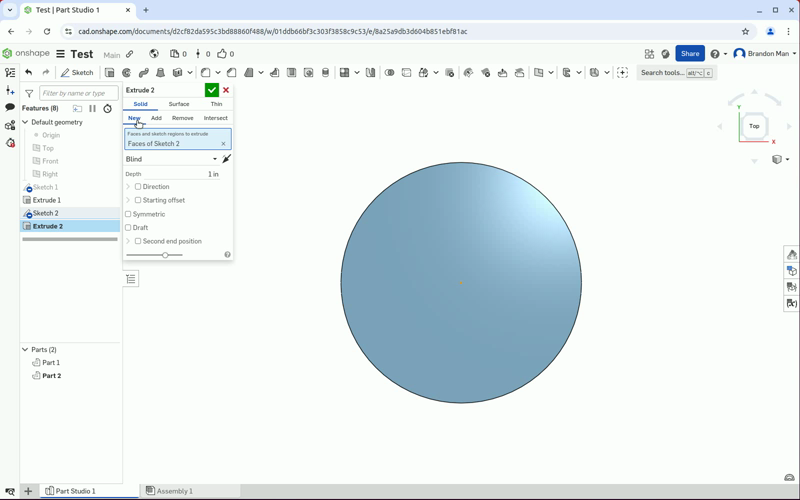
key(tab, 4)
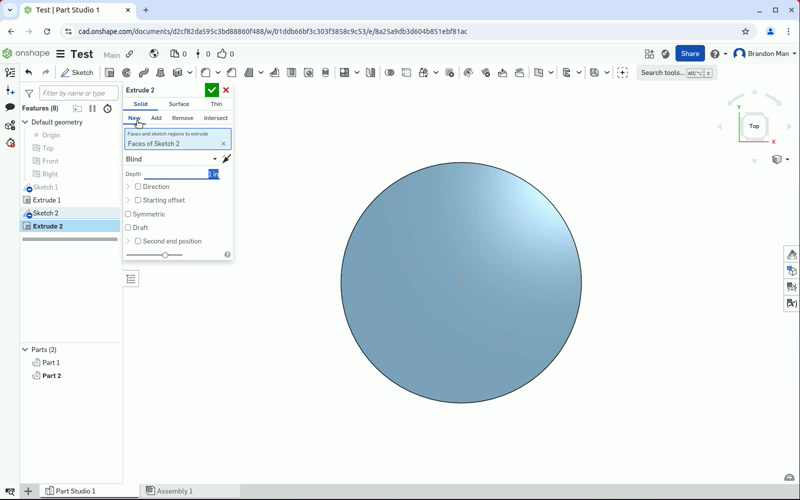
text(-0.241)
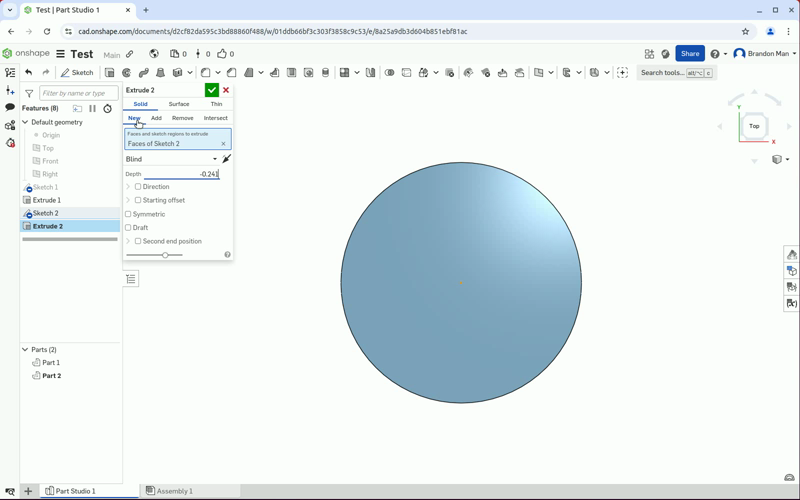
key(enter)
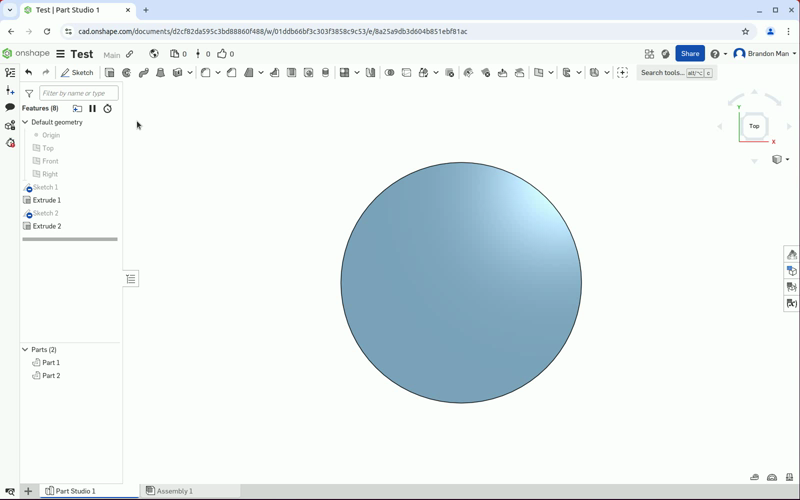
key(shift+h)
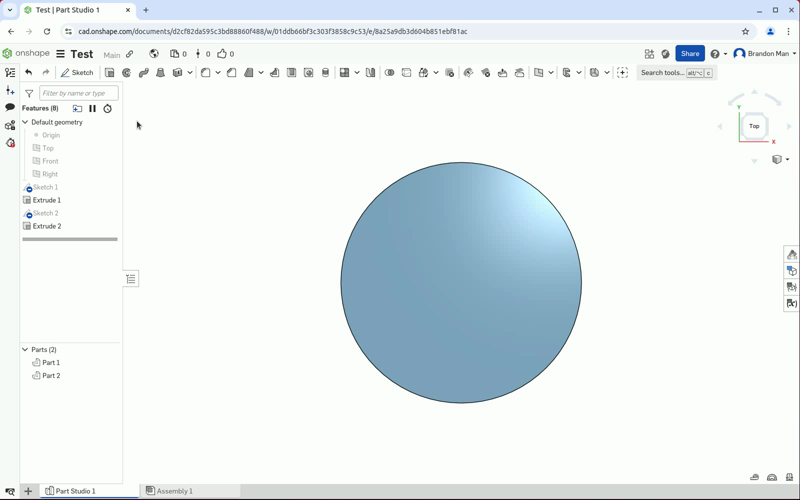
key(shift+h)
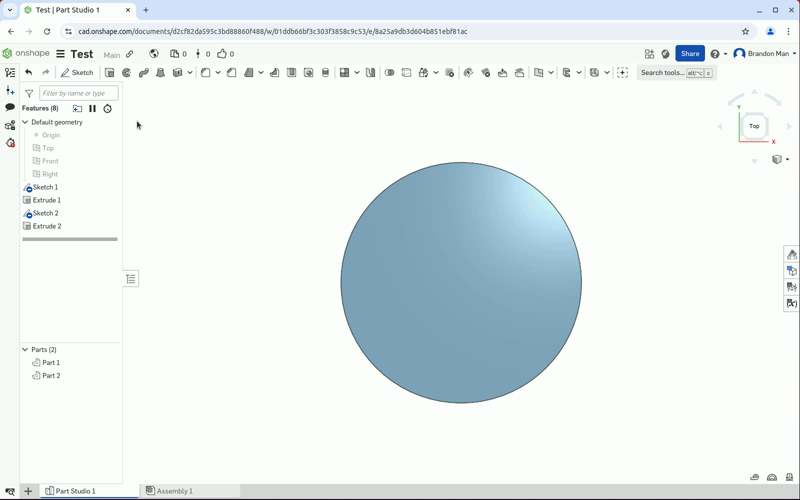
key(shift+7)
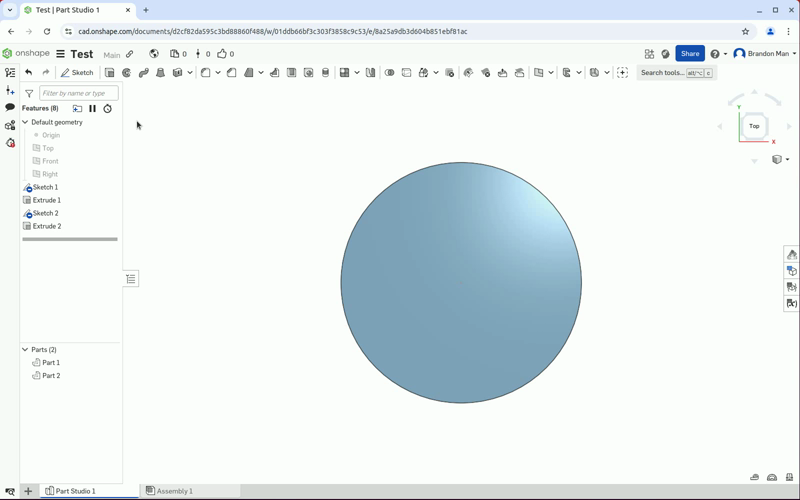
key(up, 3)
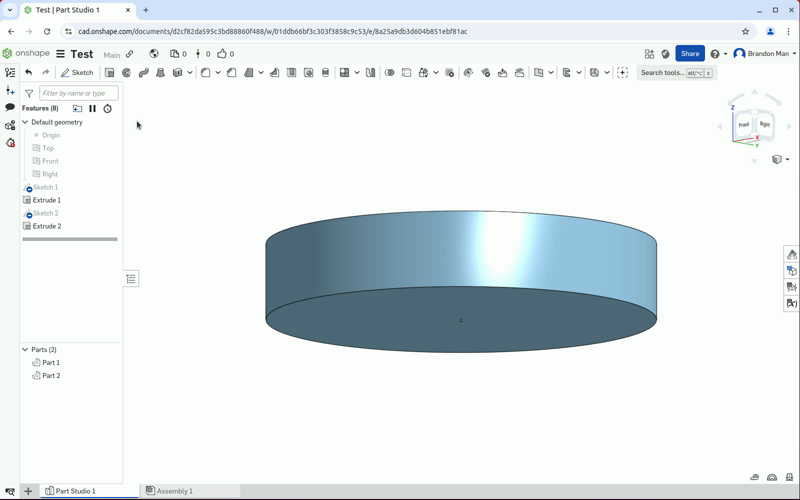
key(left, 3)
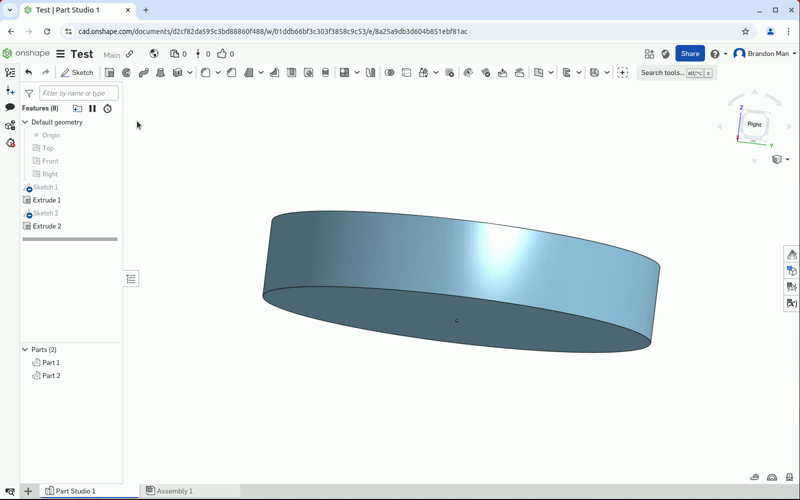
key(right, 3)
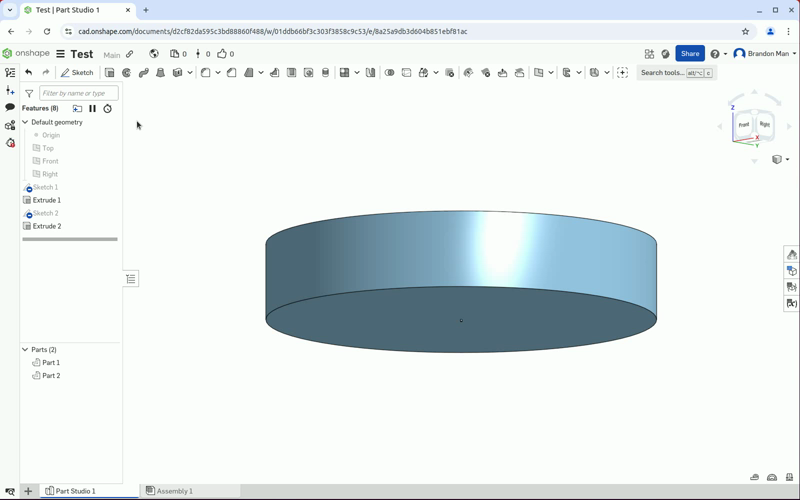
key(down, 3)
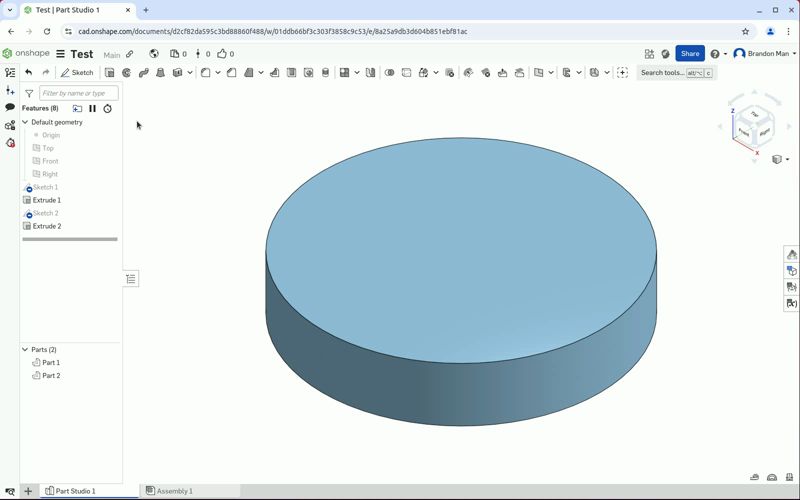
mouse_move(73, 189)
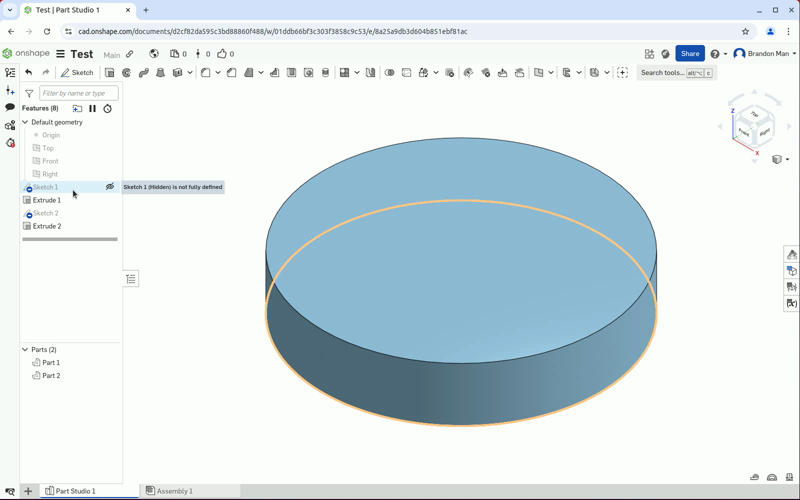
click(73, 189)